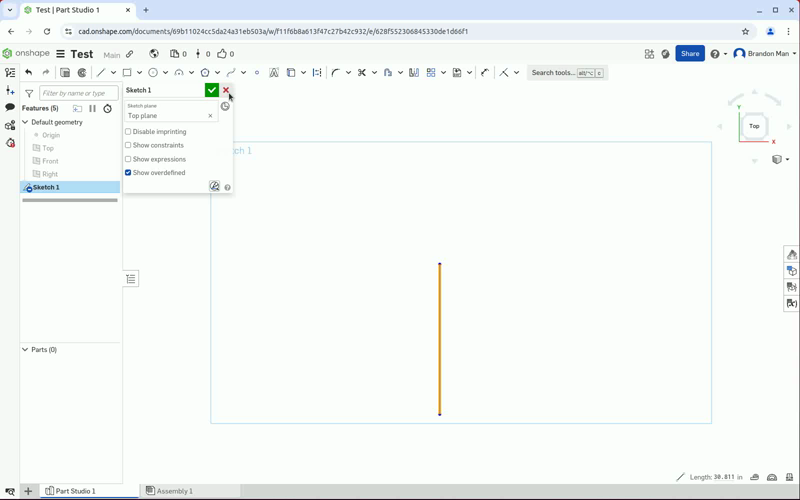
key(shift+h)
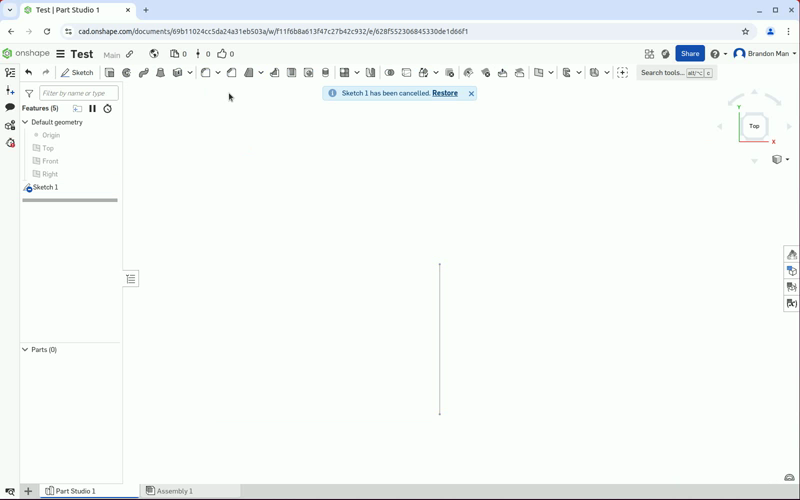
key(shift+s)
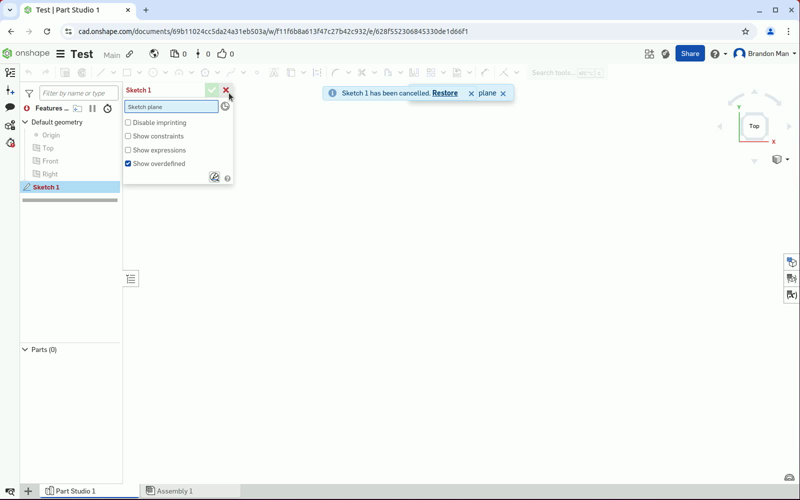
mouse_move(73, 150)
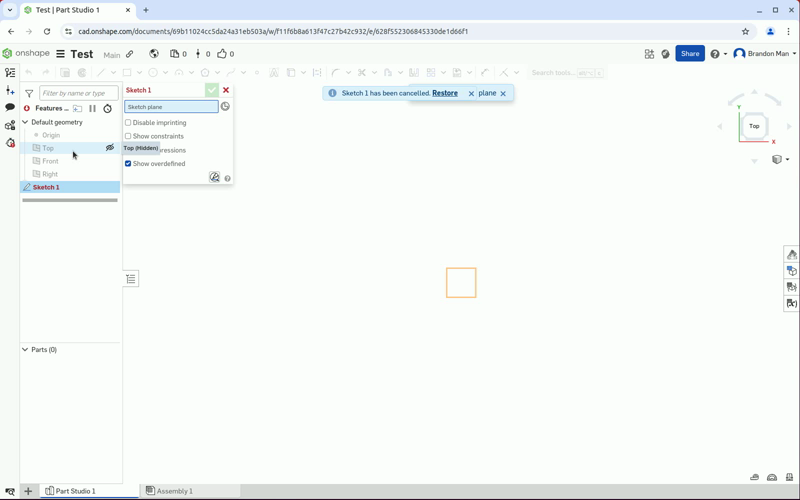
click(73, 150)
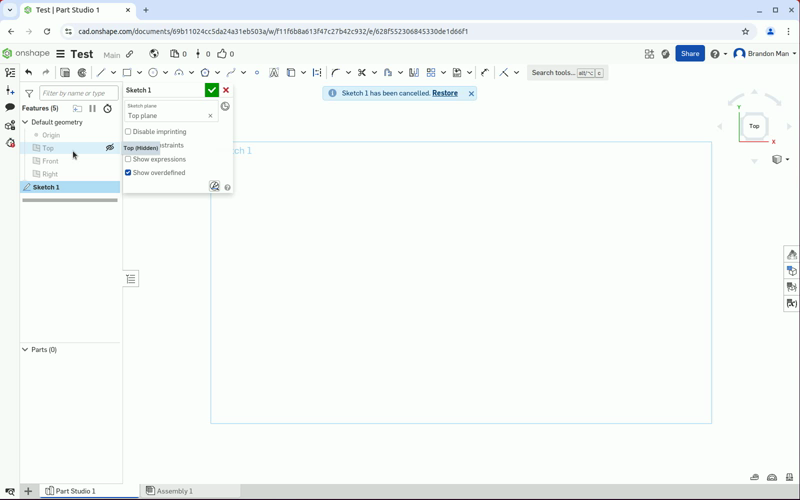
mouse_move(73, 352)
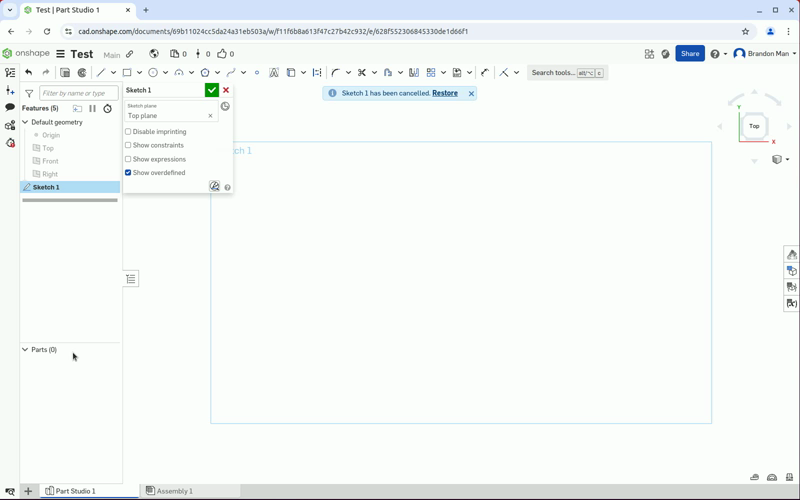
key(y)
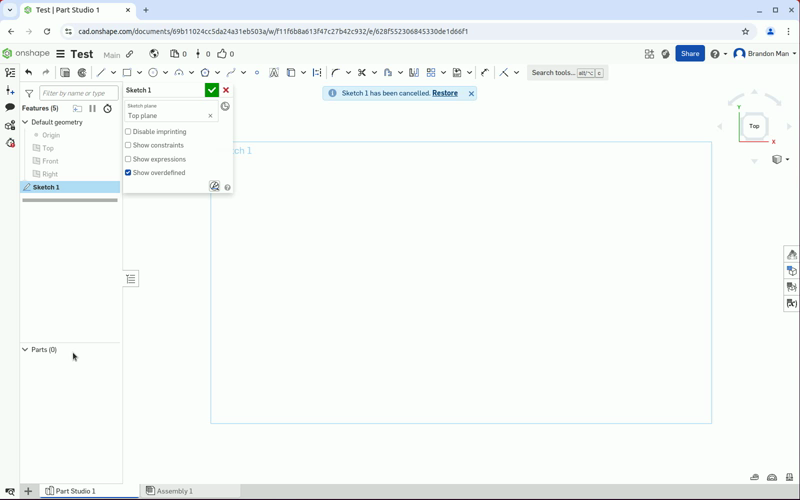
key(l)
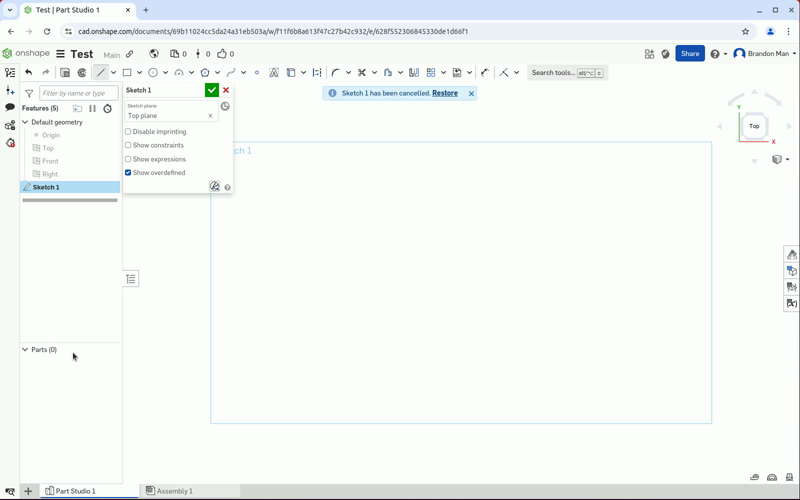
key_down(shift)
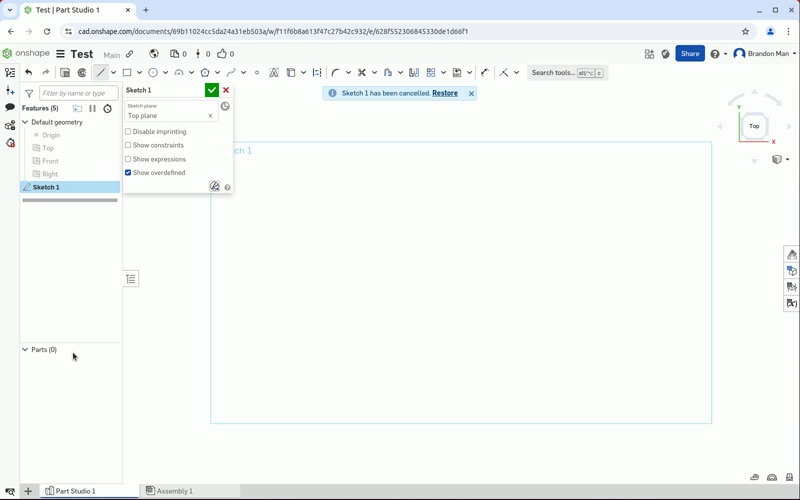
mouse_move(348, 318)
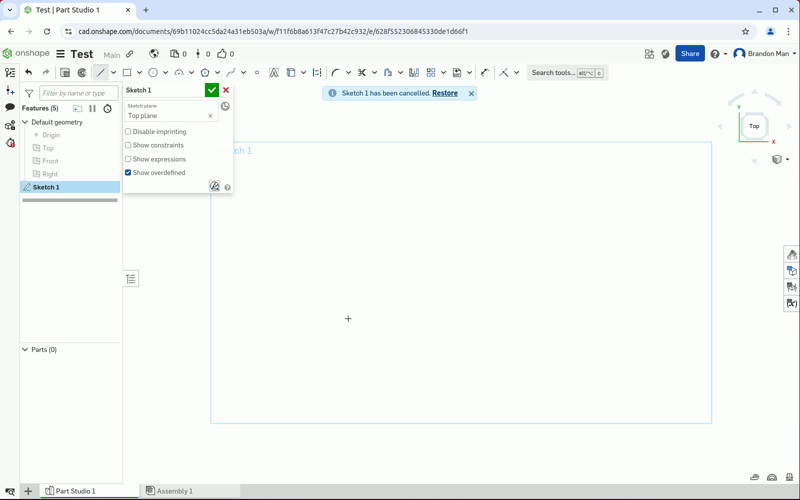
click(348, 318)
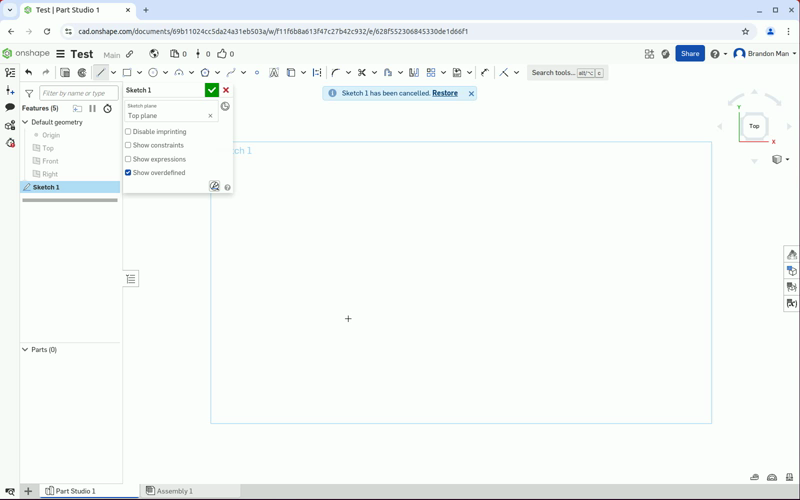
key_up(shift)
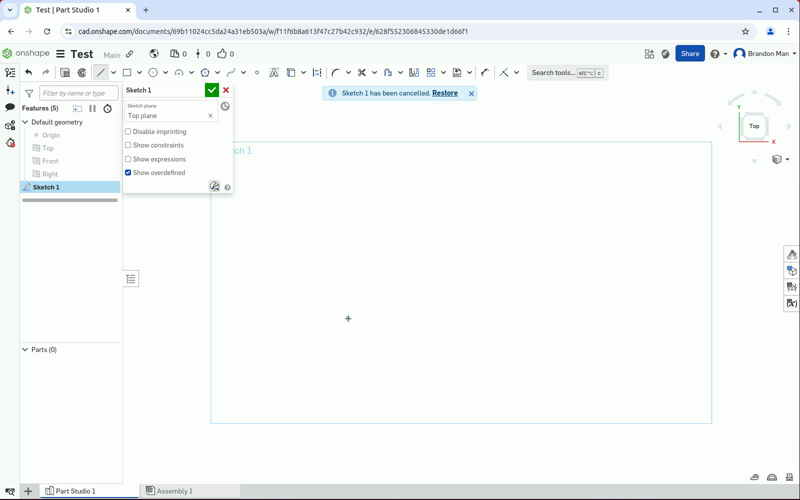
key_down(shift)
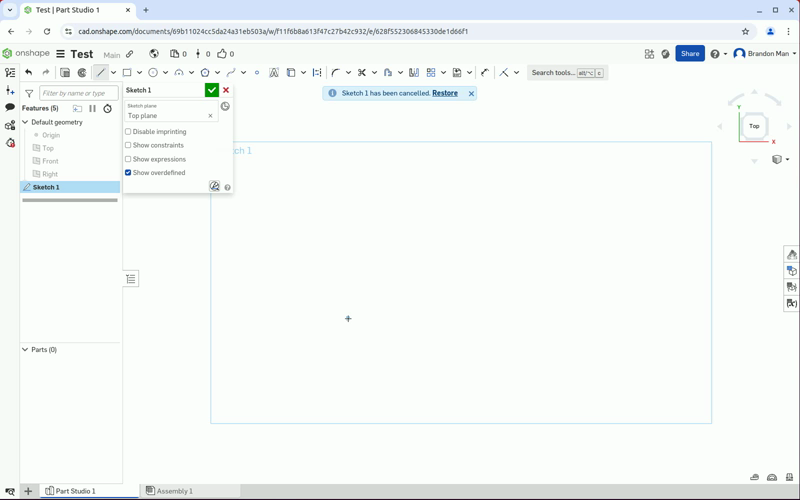
mouse_move(572, 318)
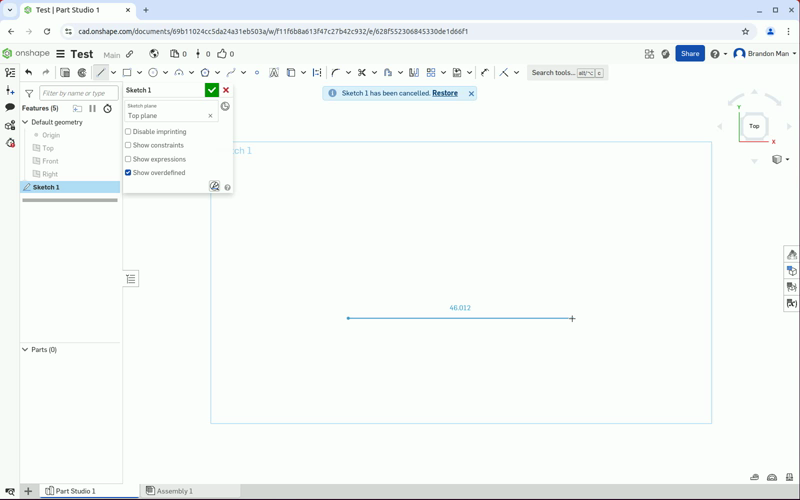
click(572, 318)
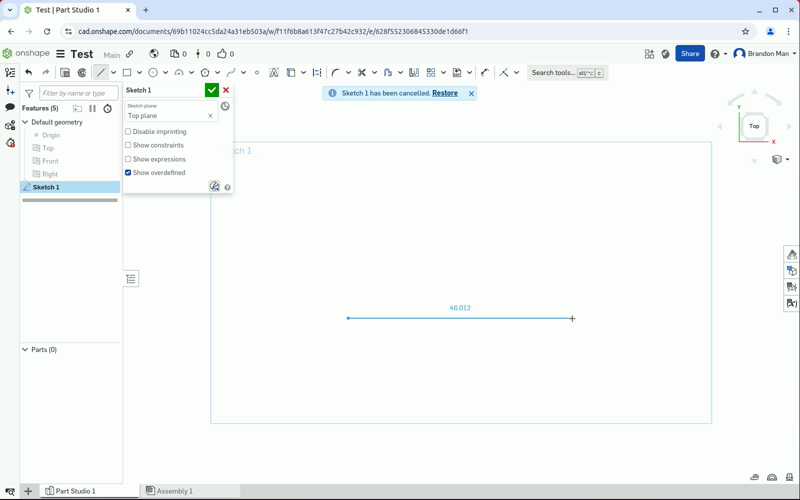
key_up(shift)
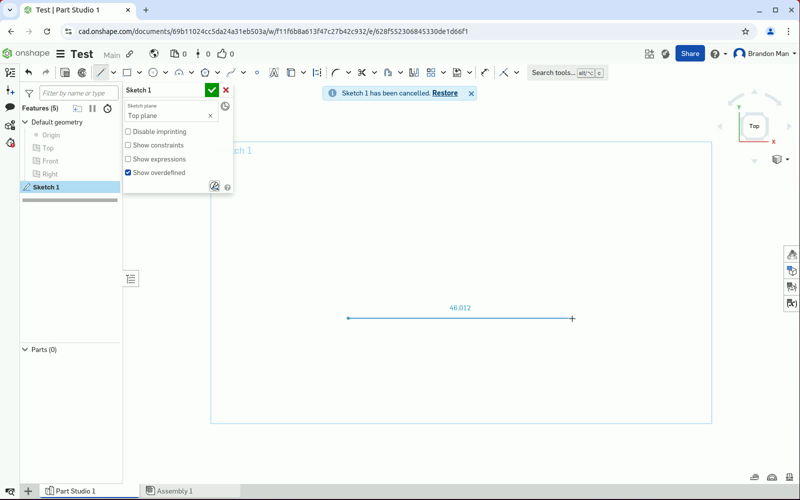
key_down(shift)
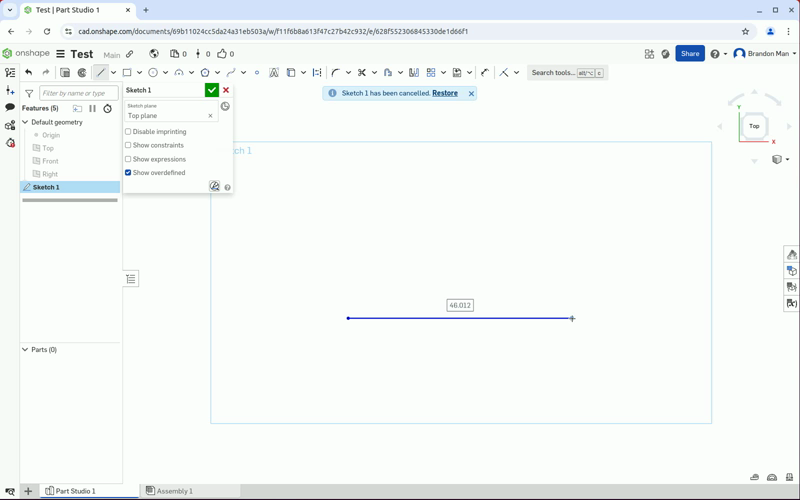
mouse_move(572, 247)
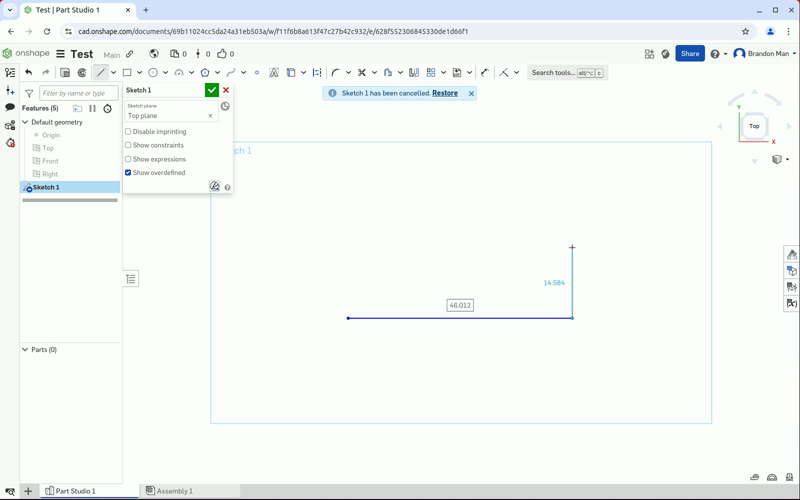
click(572, 247)
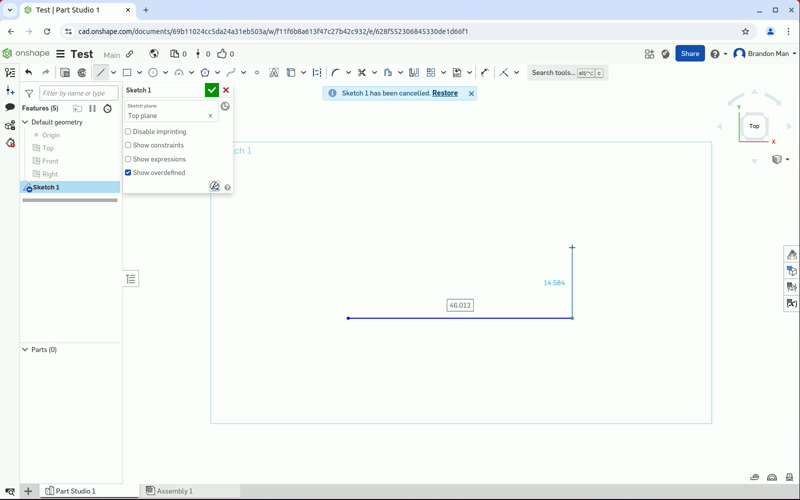
key_up(shift)
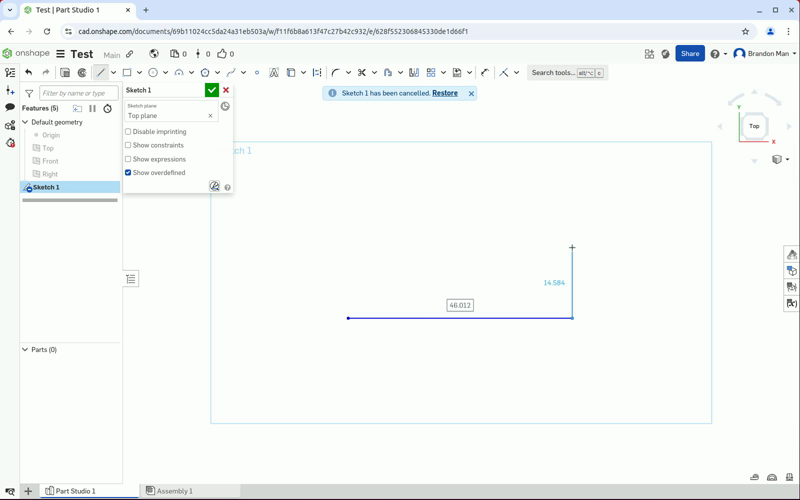
key_down(shift)
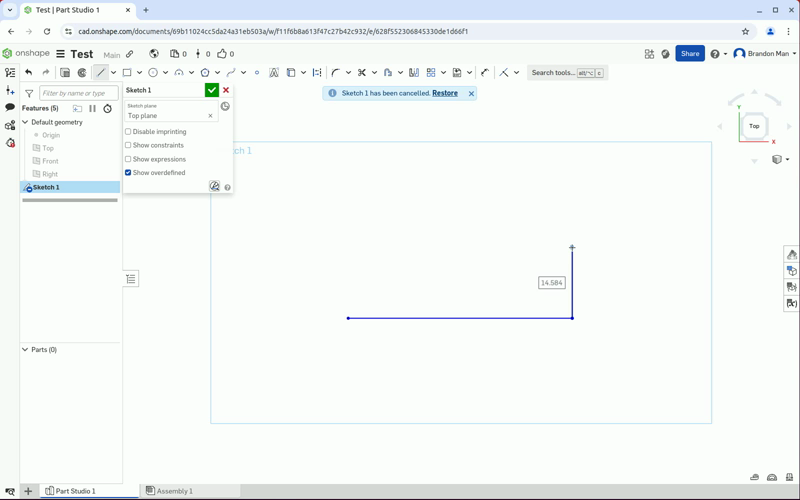
mouse_move(589, 247)
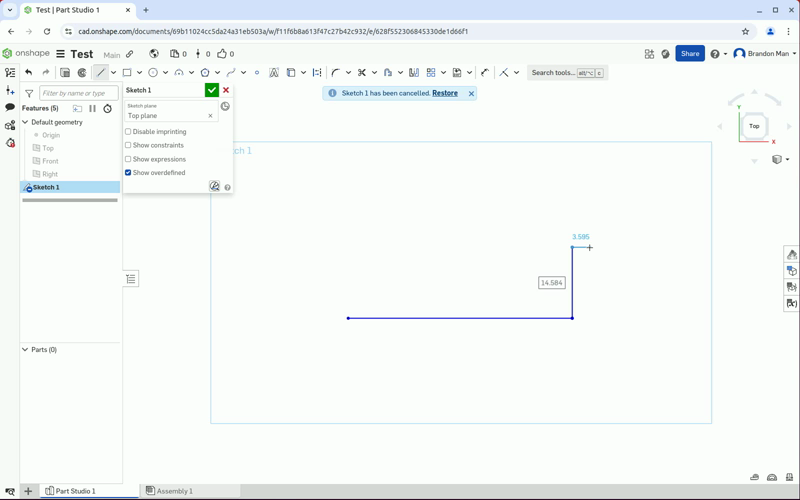
mouse_move(529, 247)
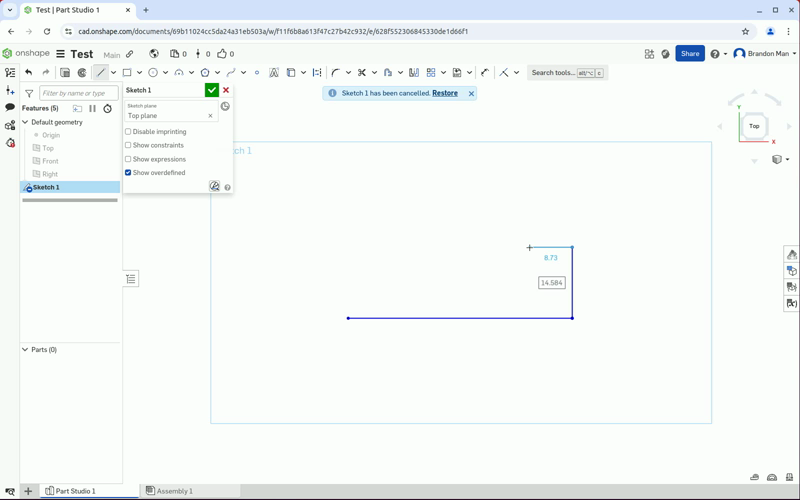
click(529, 247)
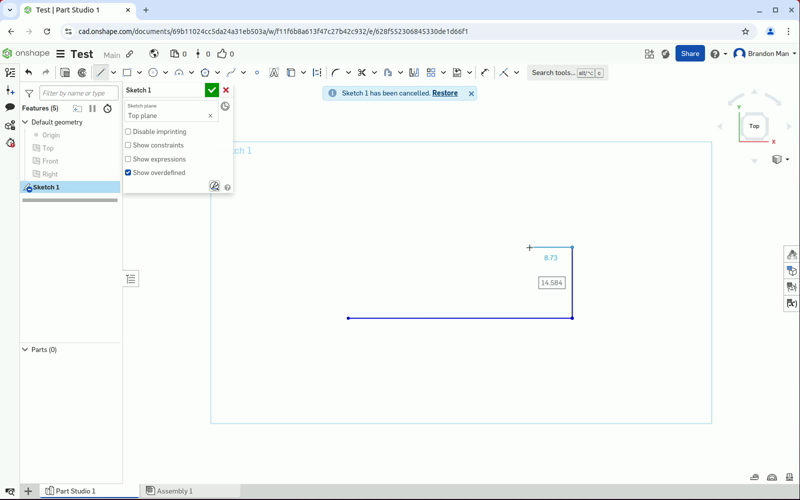
key_up(shift)
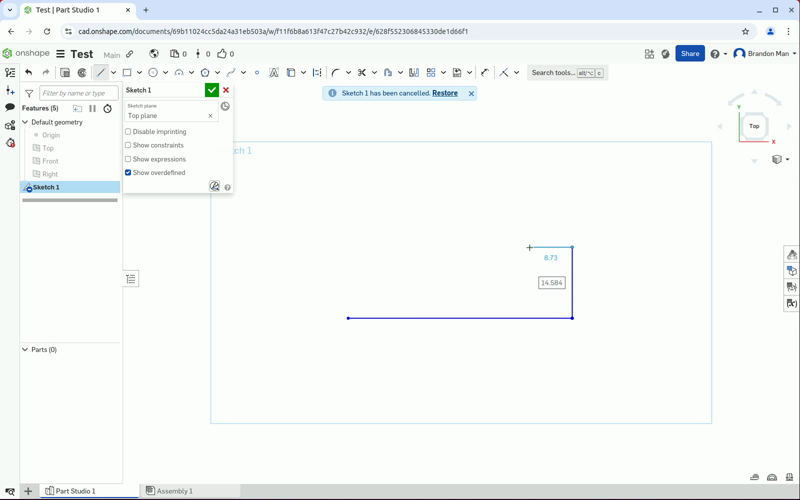
key_down(shift)
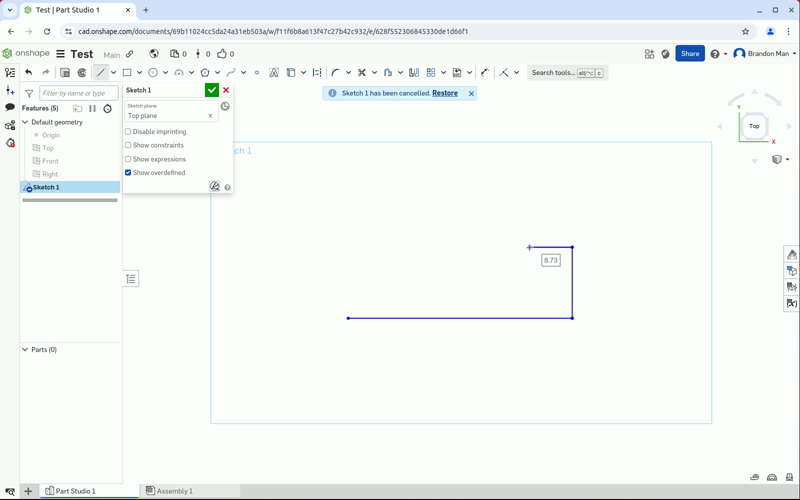
mouse_move(390, 247)
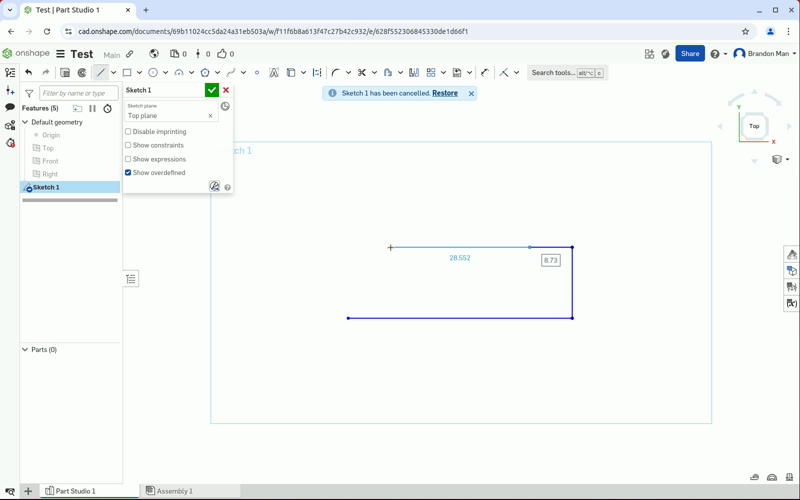
click(390, 247)
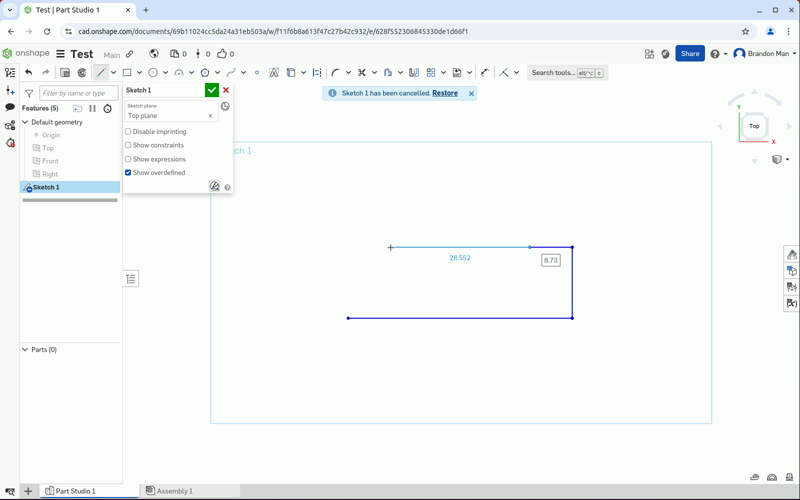
key_up(shift)
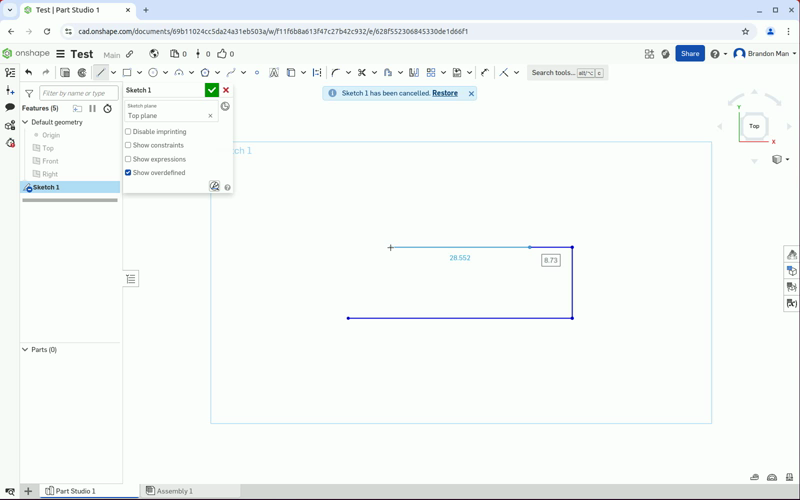
key_down(shift)
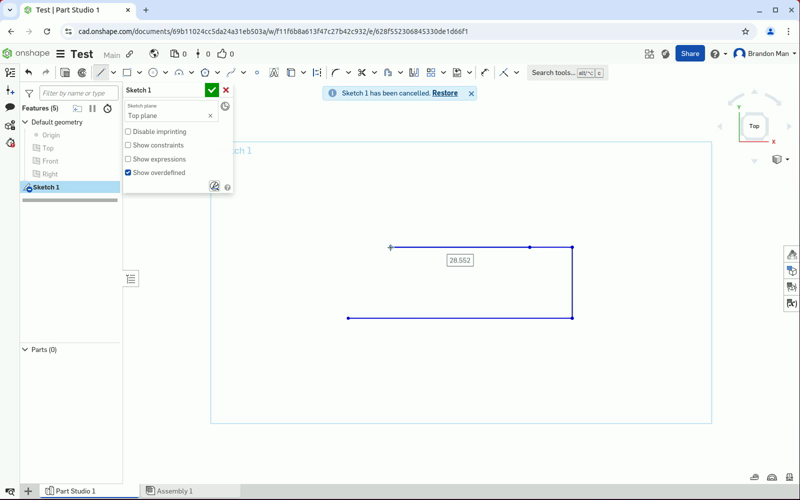
mouse_move(420, 247)
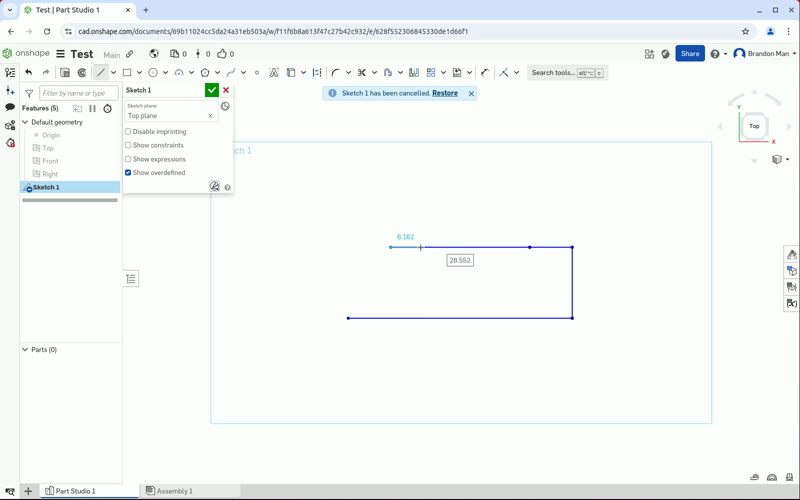
mouse_move(348, 247)
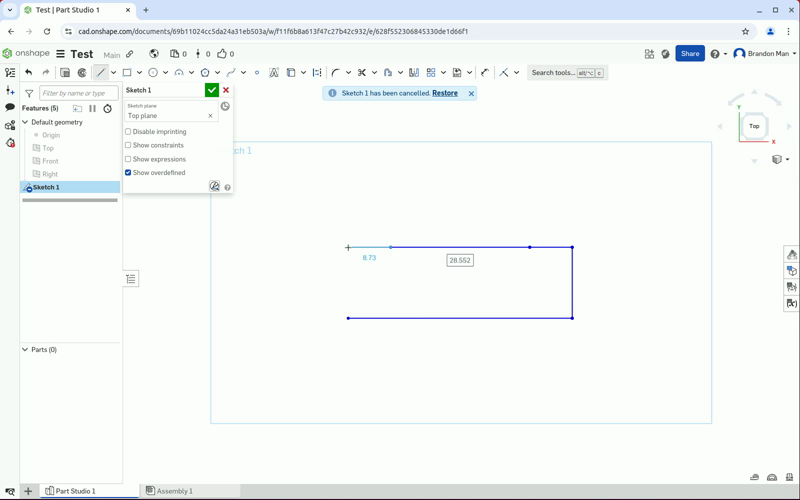
click(348, 247)
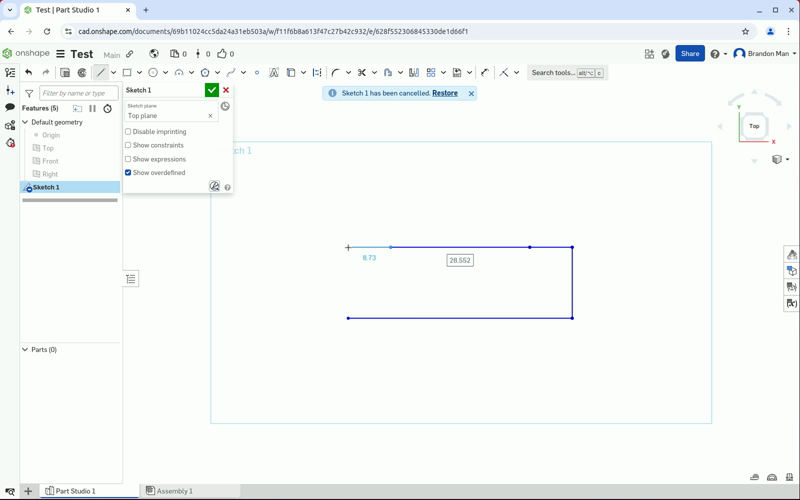
key_up(shift)
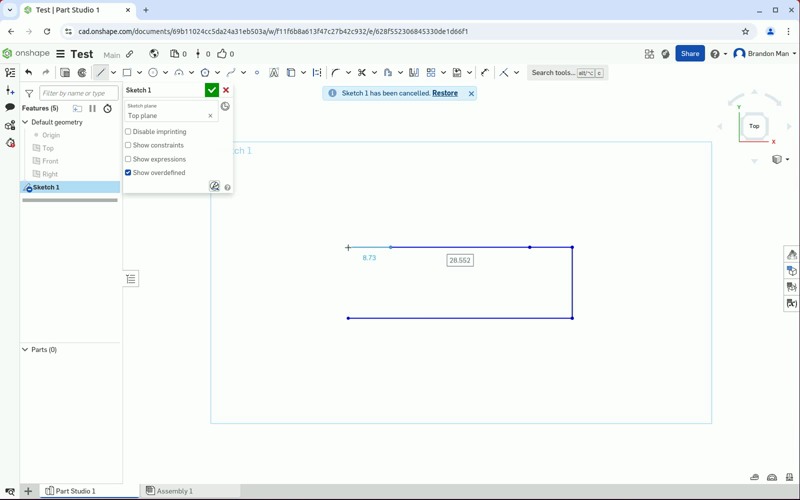
key_down(shift)
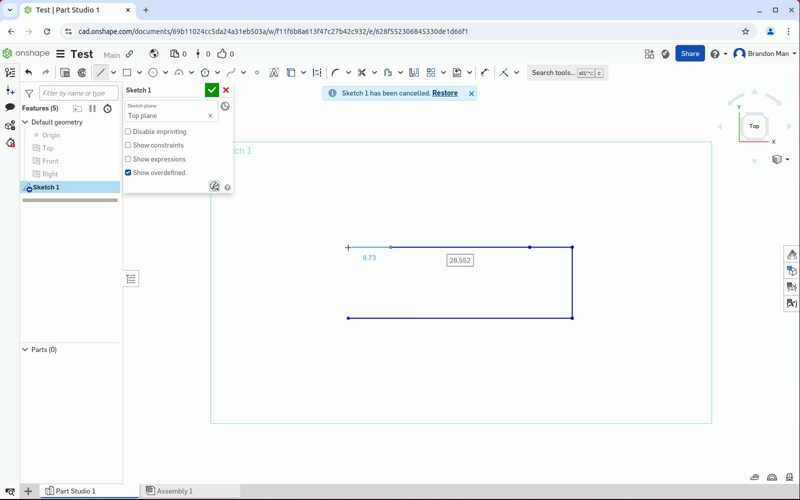
mouse_move(348, 318)
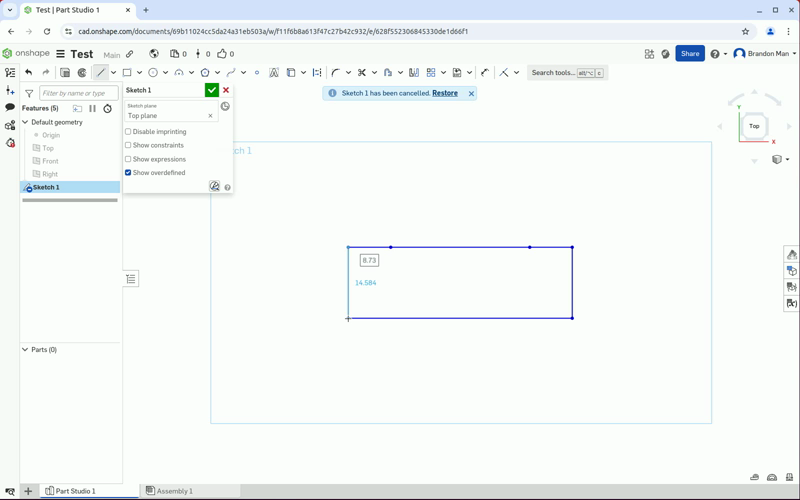
key_up(shift)
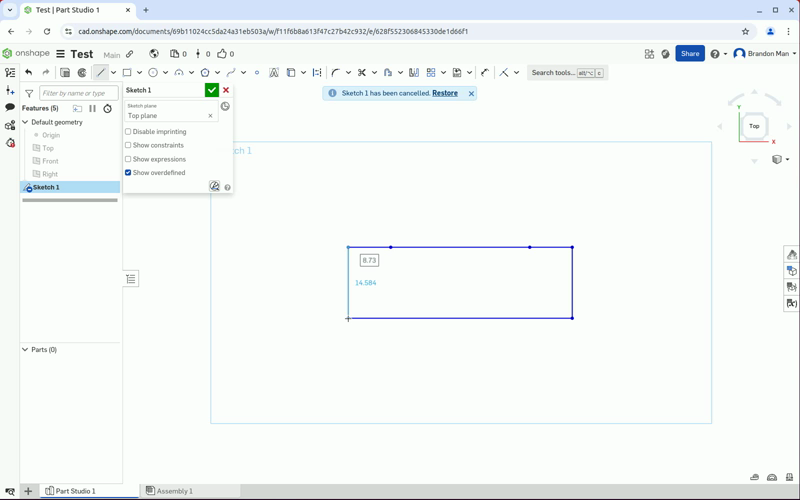
click(348, 318)
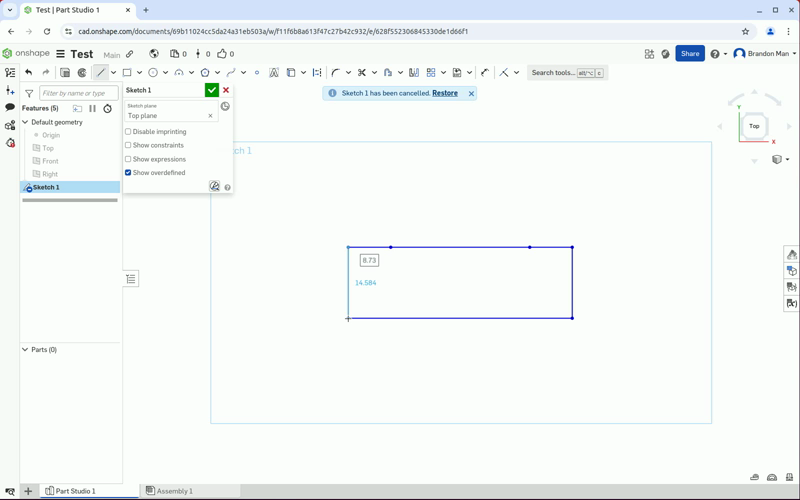
key(esc)
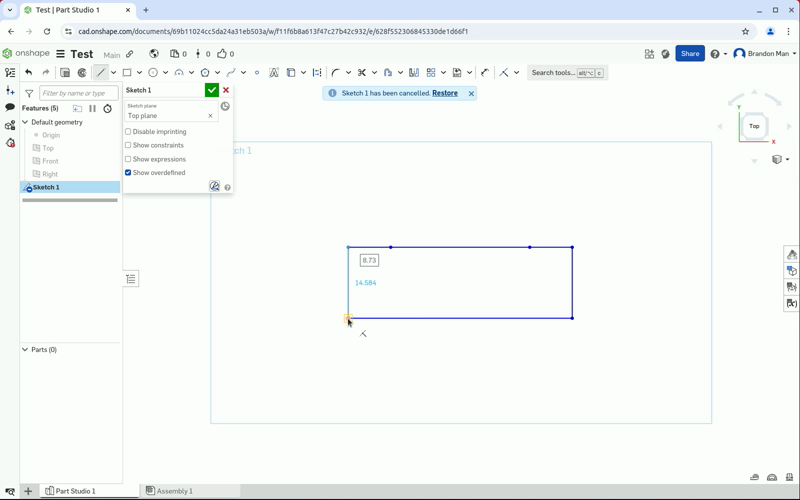
key(c)
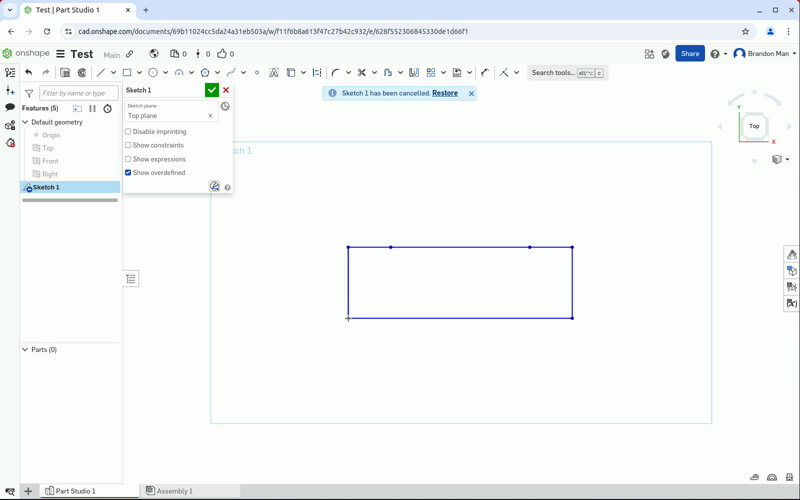
key_down(shift)
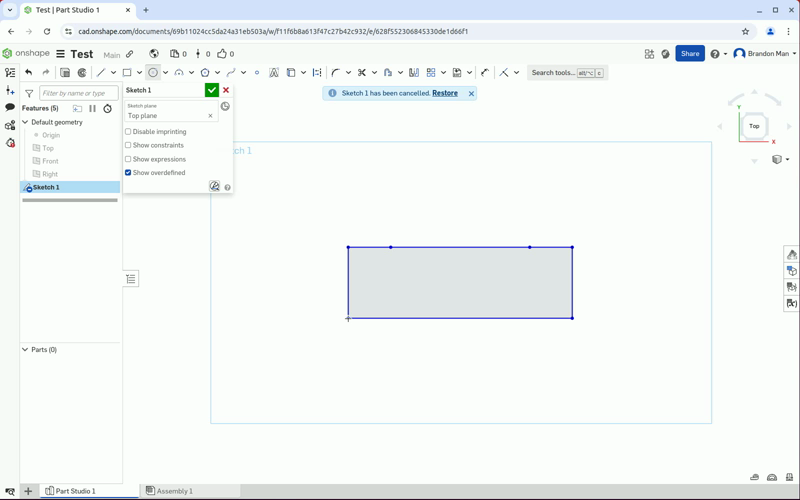
mouse_move(376, 282)
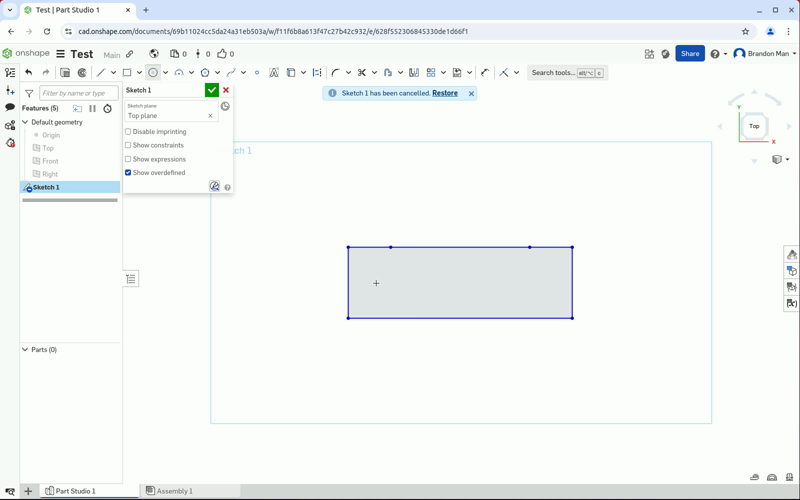
click(376, 282)
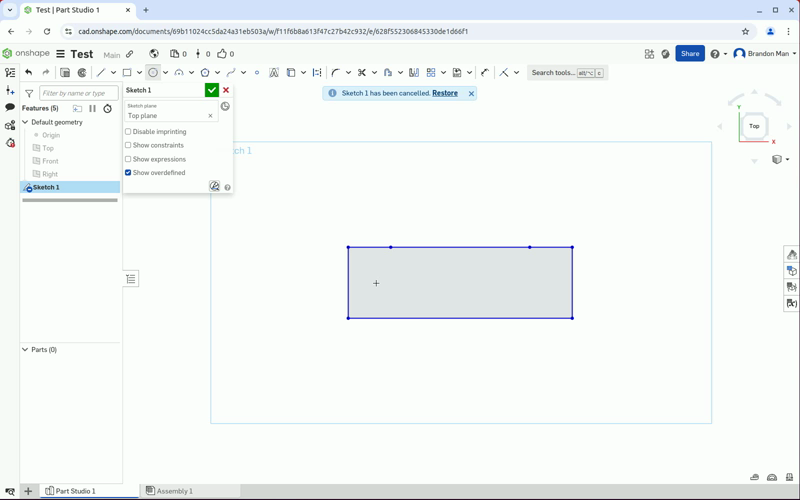
key_up(shift)
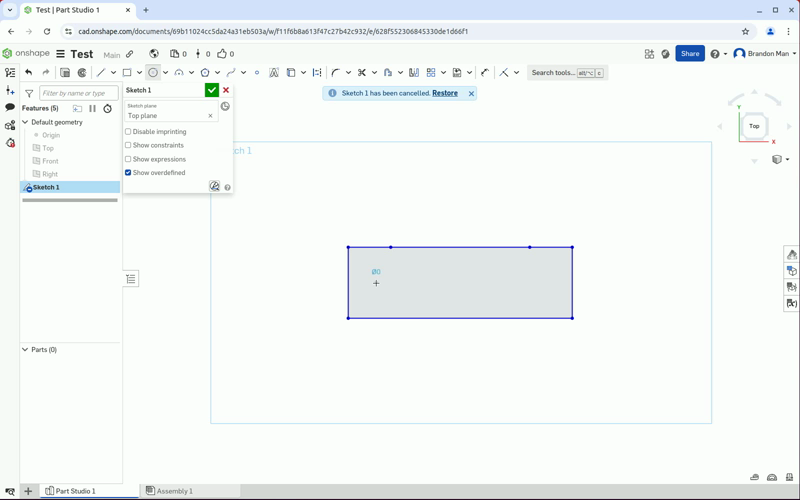
mouse_move(390, 282)
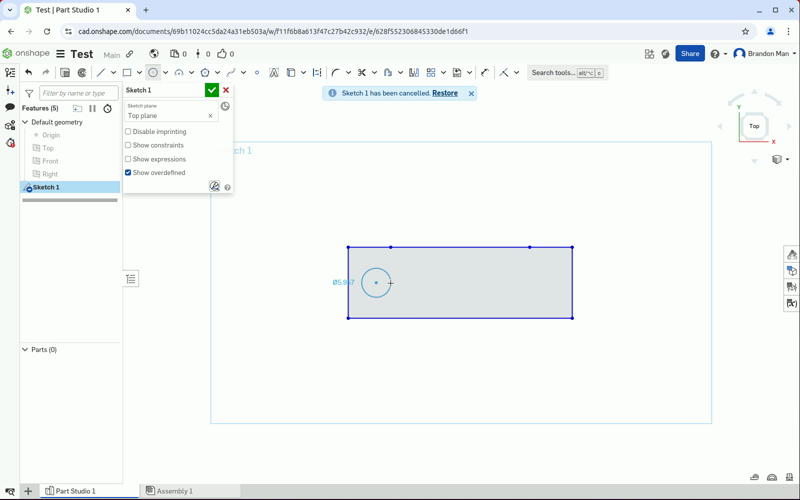
click(390, 282)
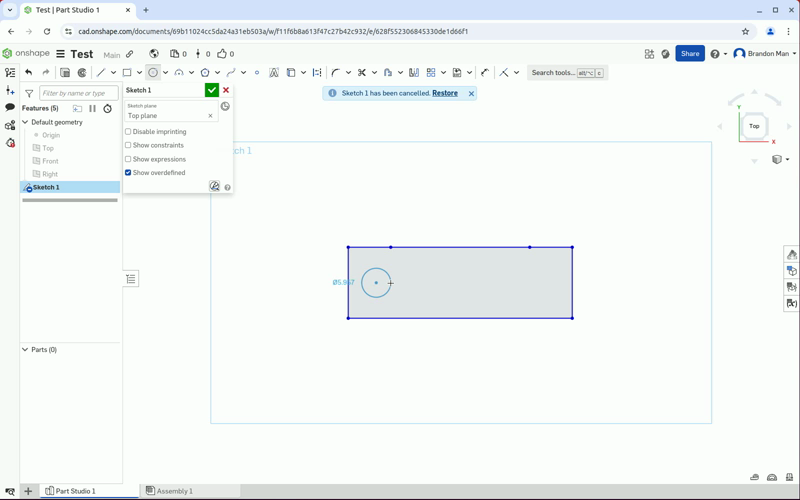
key(esc)
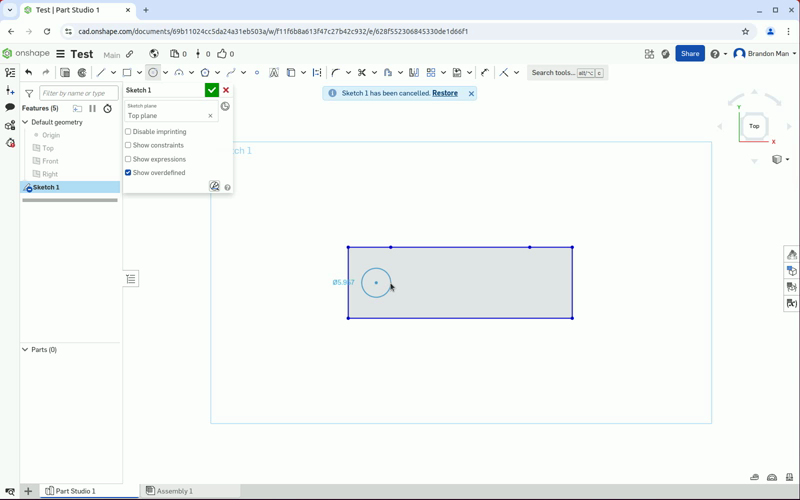
key(c)
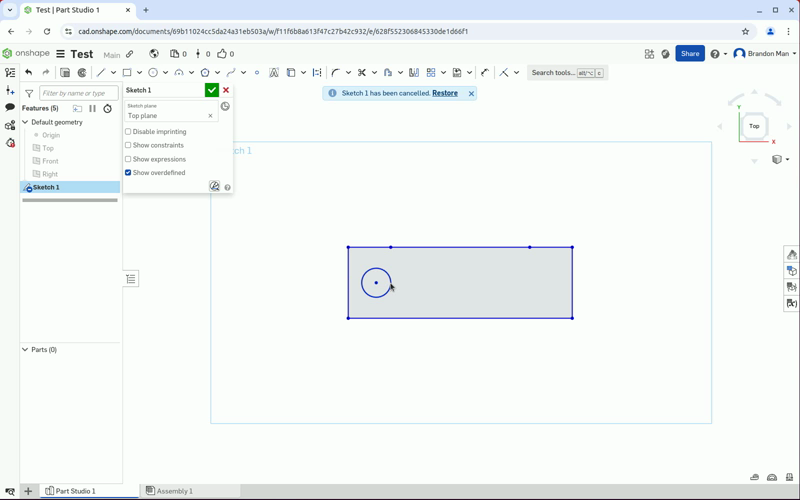
key_down(shift)
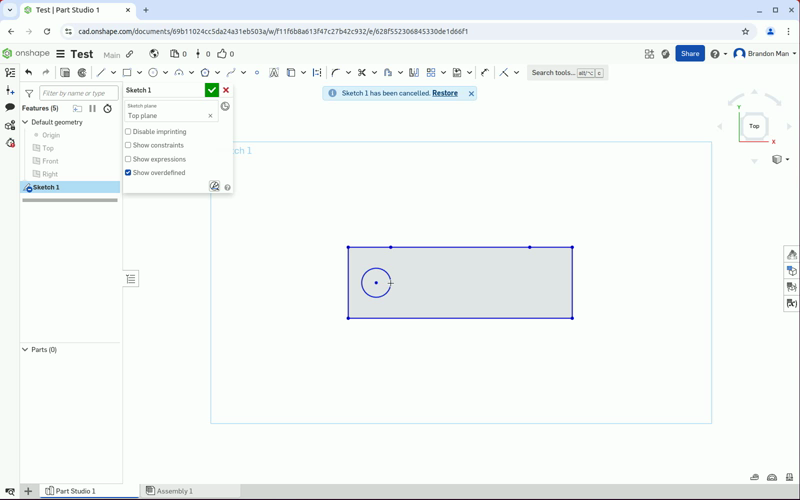
mouse_move(419, 282)
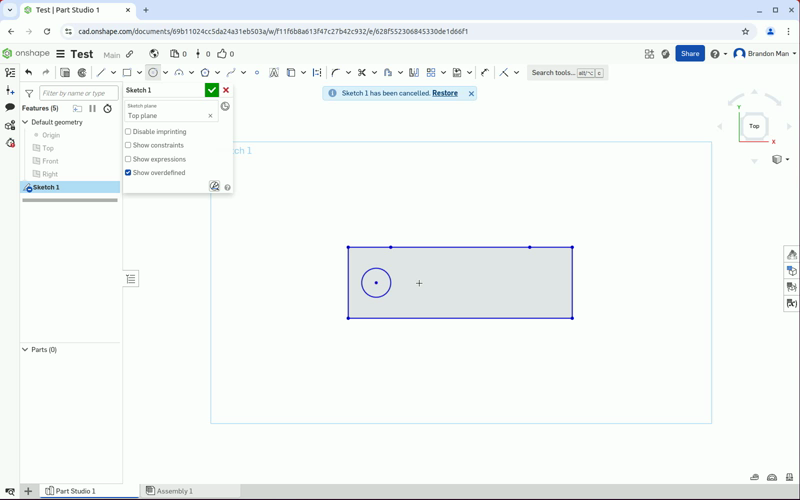
click(419, 282)
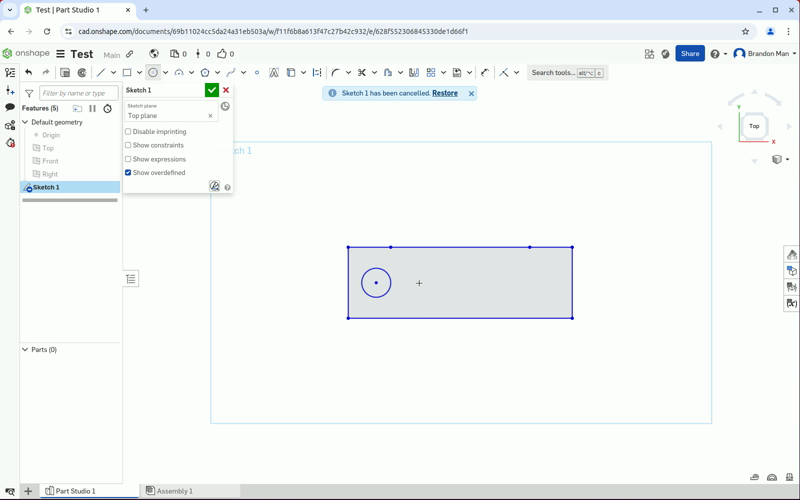
key_up(shift)
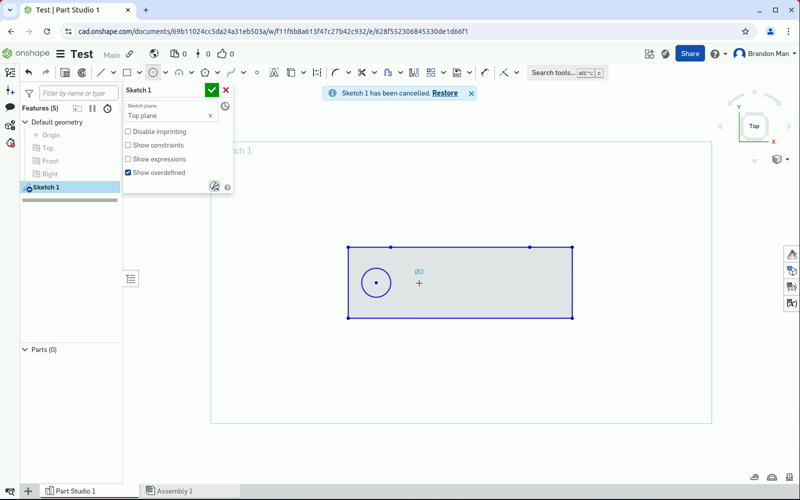
mouse_move(433, 282)
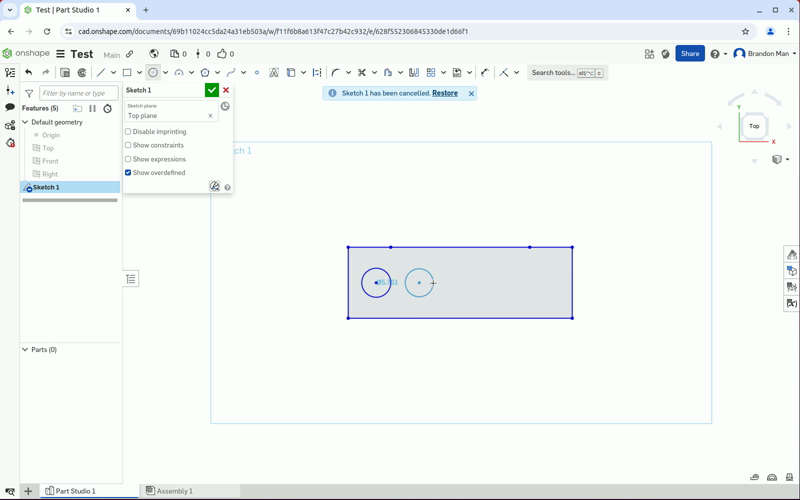
click(433, 282)
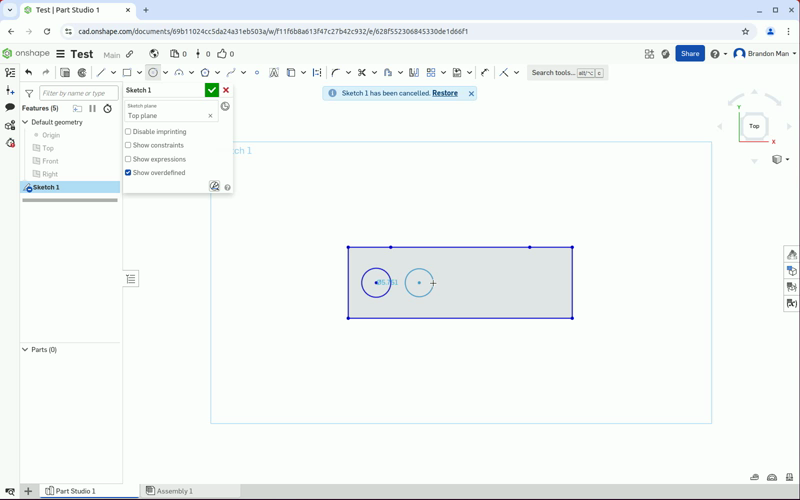
key(esc)
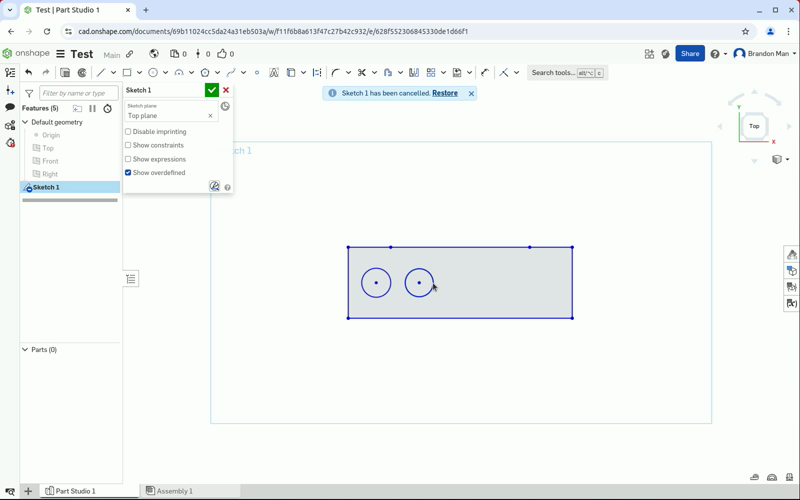
key(c)
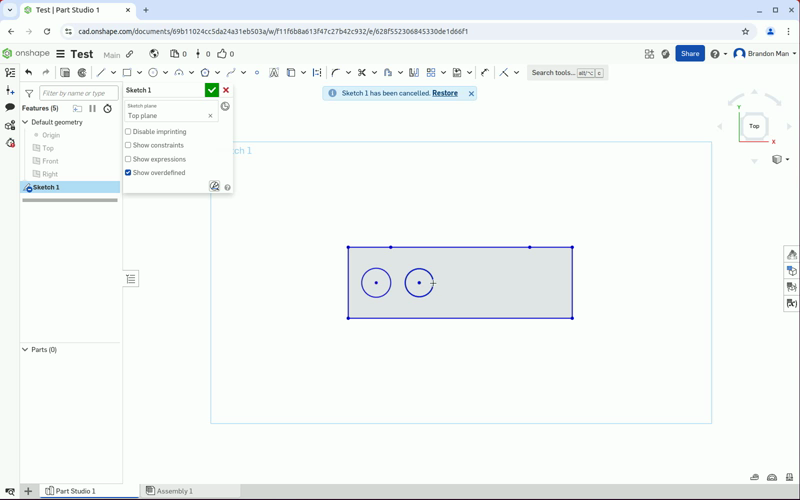
key_down(shift)
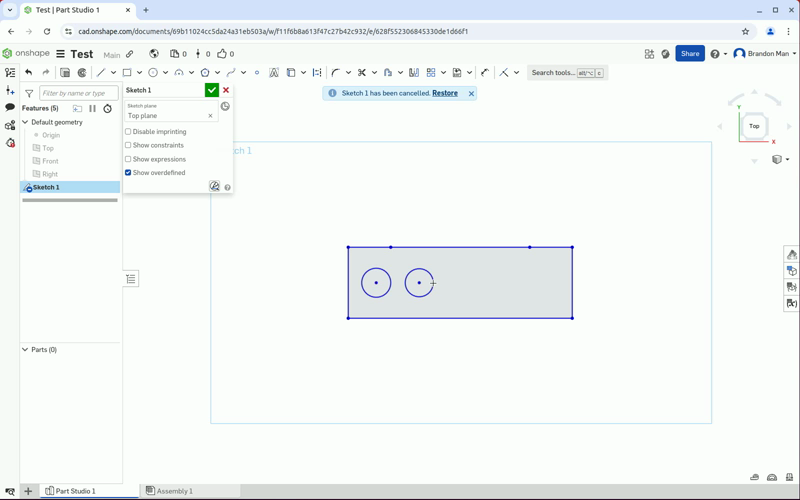
mouse_move(458, 282)
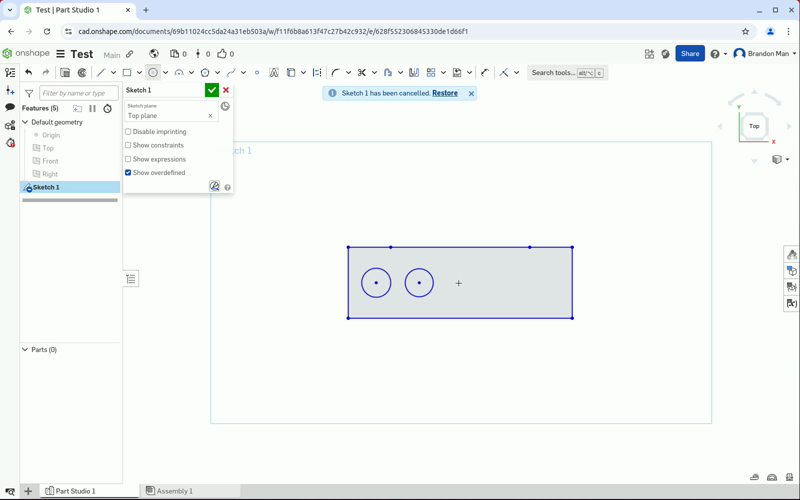
click(458, 282)
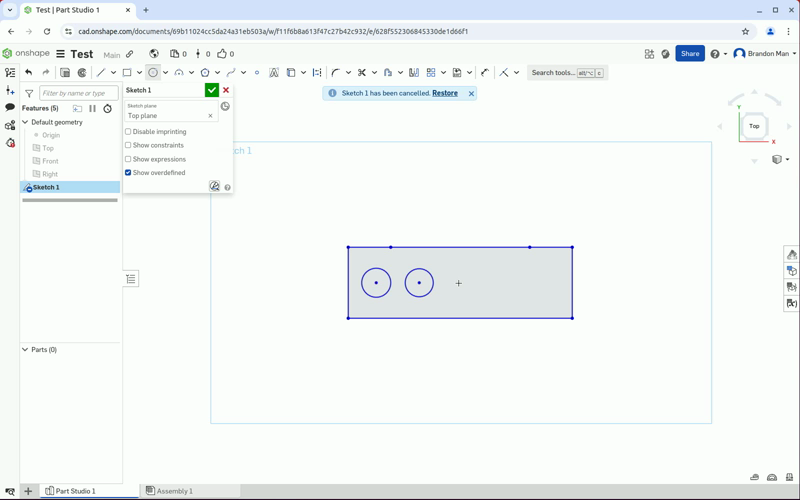
key_up(shift)
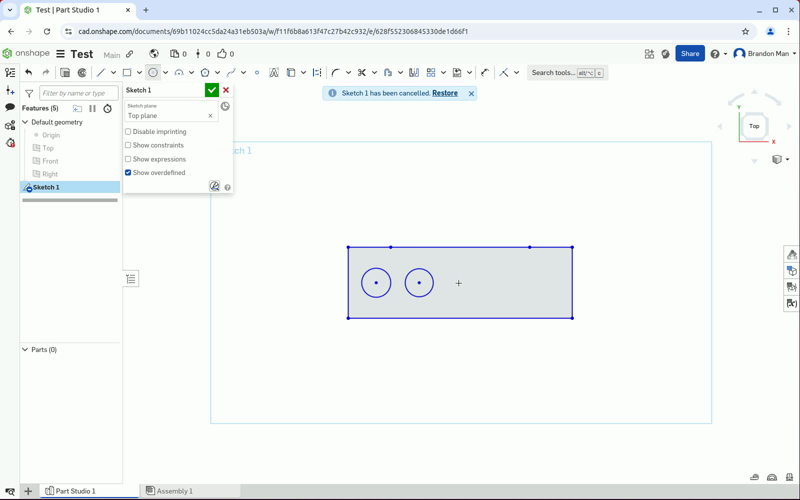
mouse_move(473, 282)
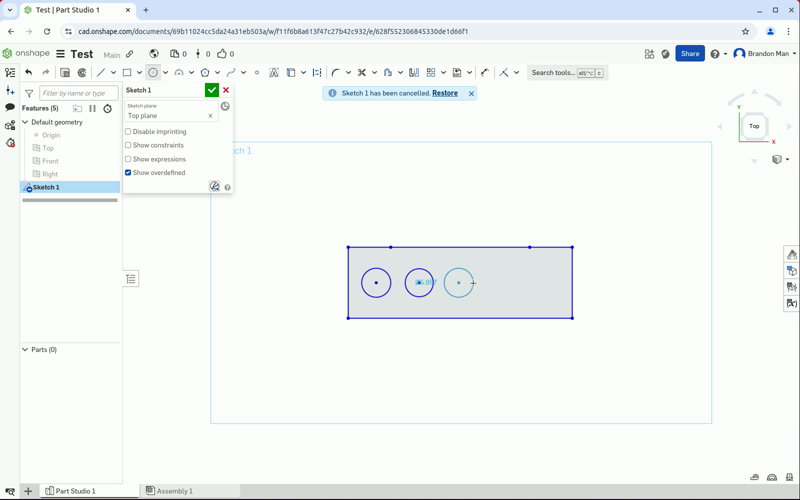
click(473, 282)
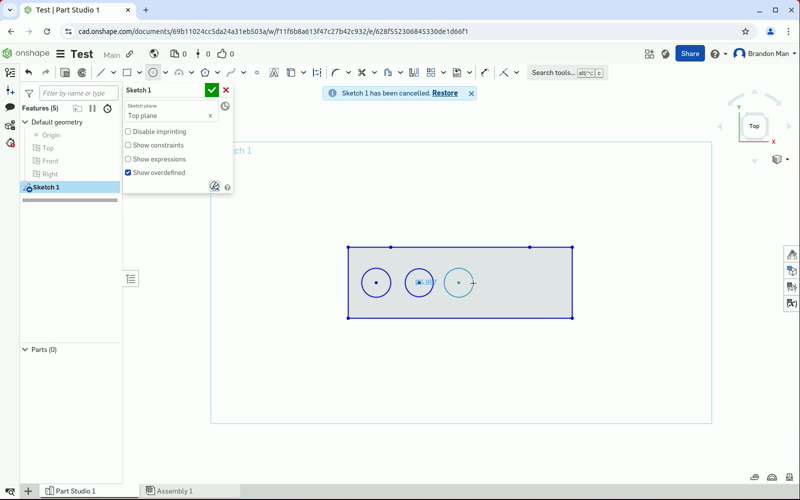
key(esc)
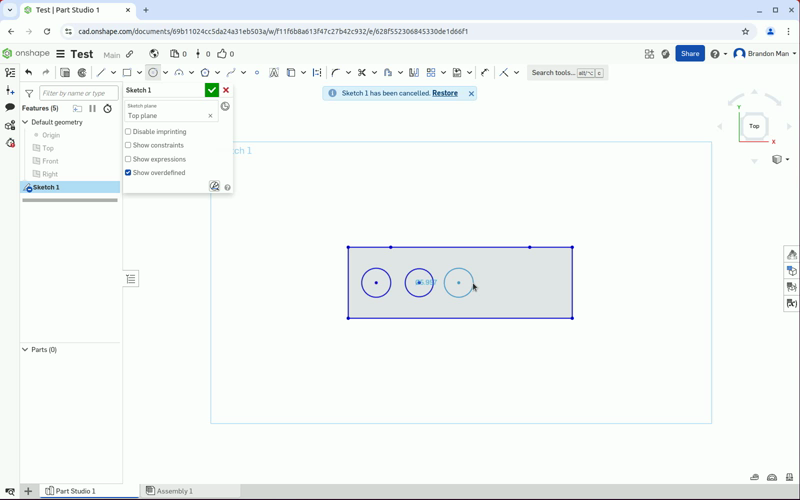
key(c)
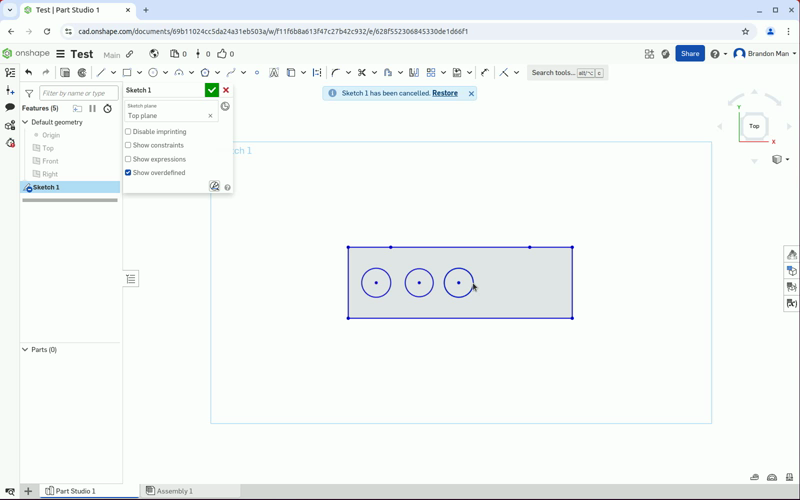
key_down(shift)
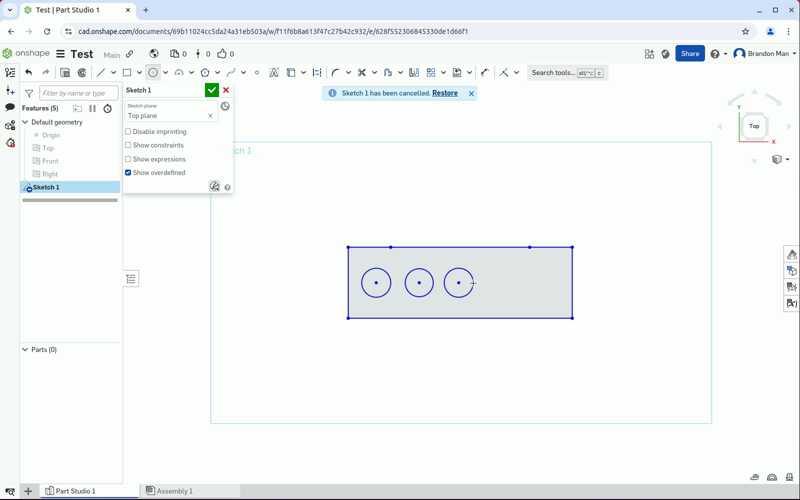
mouse_move(501, 282)
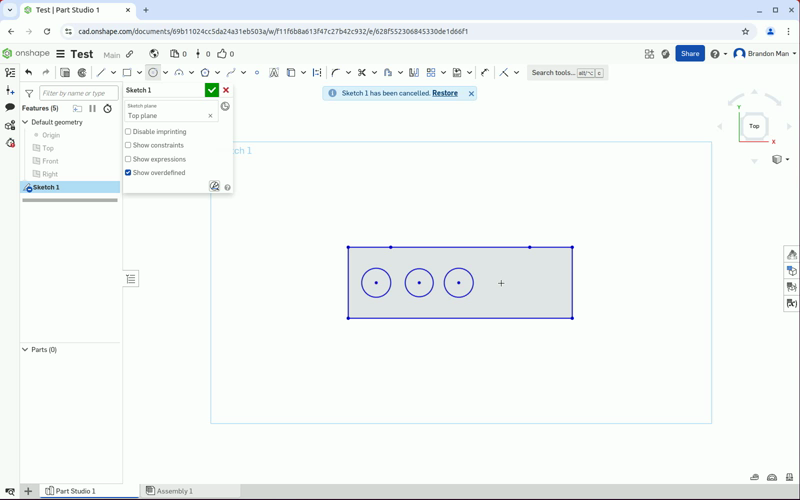
click(501, 282)
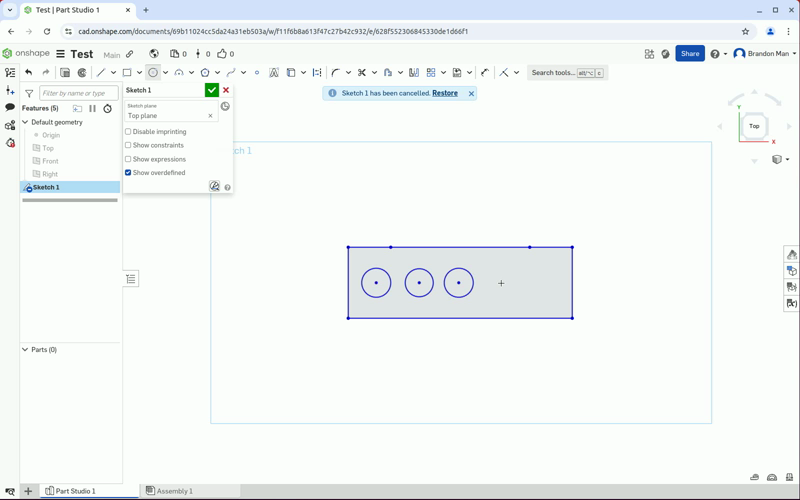
key_up(shift)
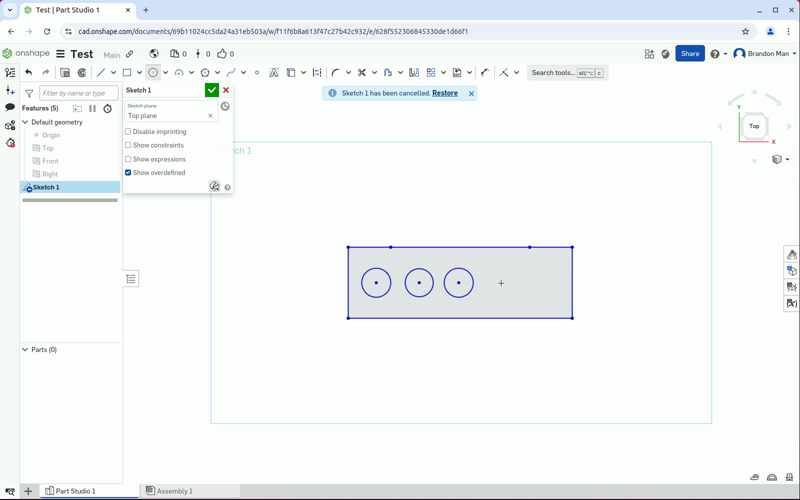
mouse_move(515, 282)
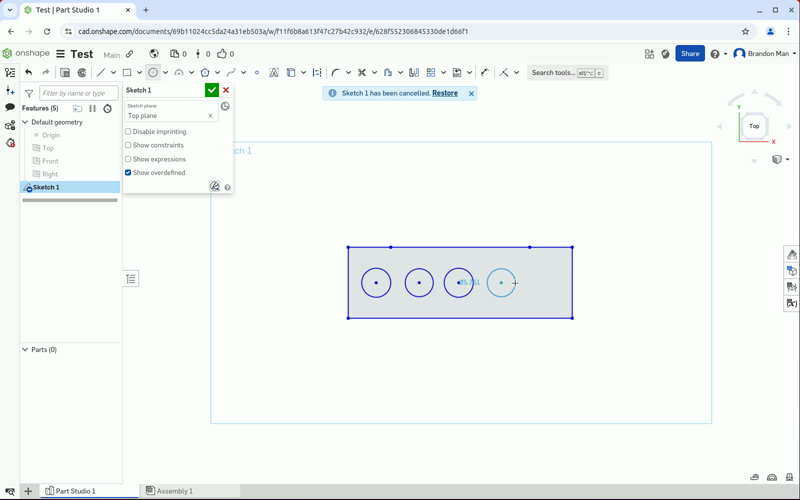
click(515, 282)
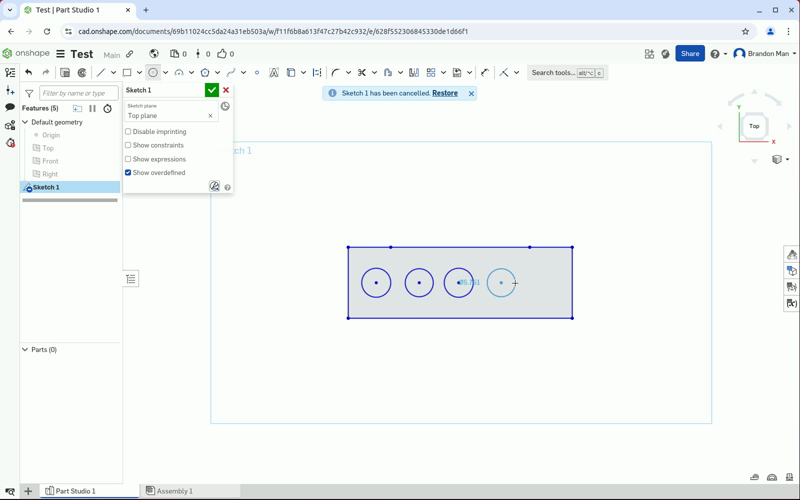
key(esc)
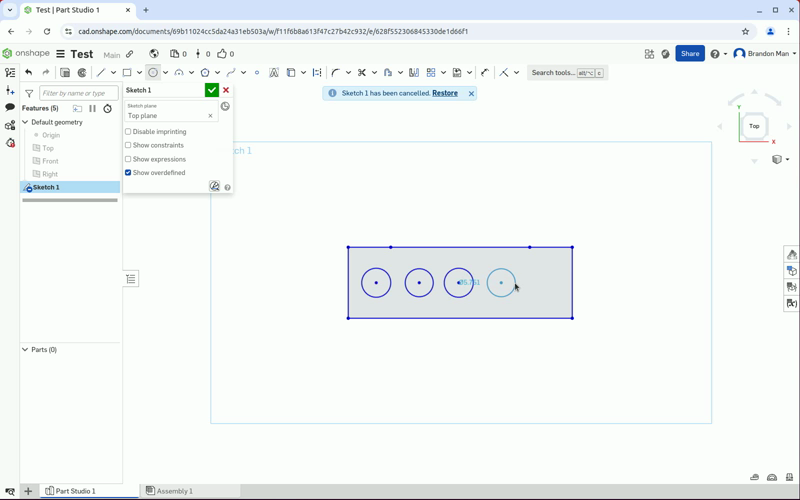
key(c)
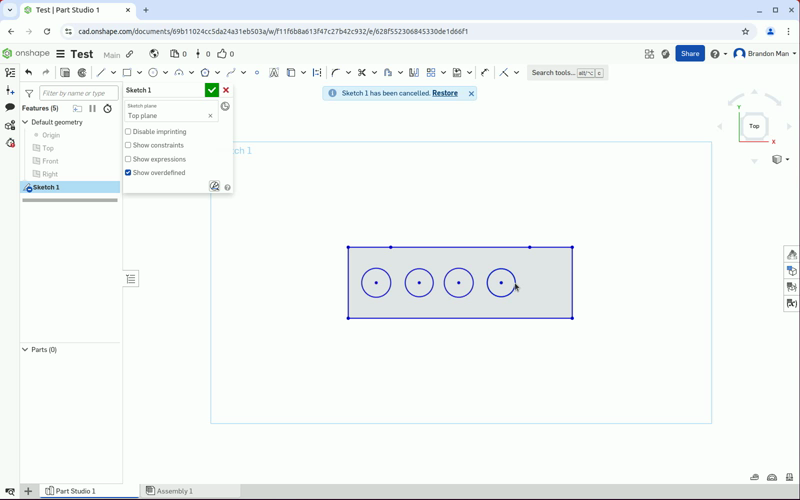
key_down(shift)
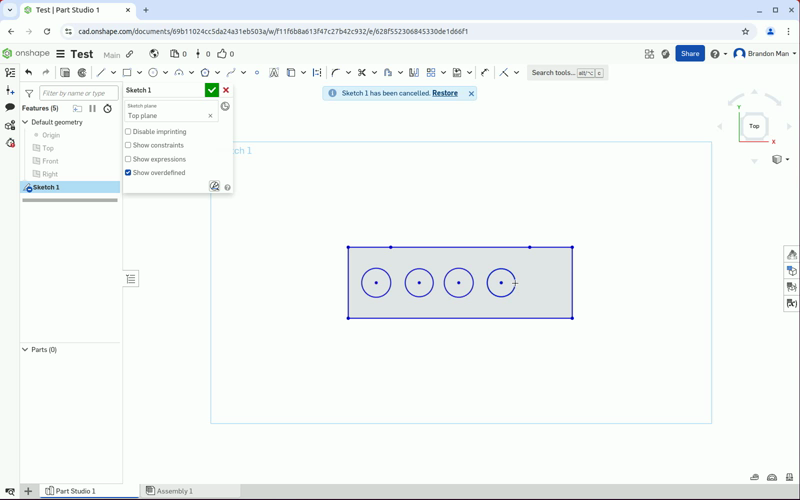
mouse_move(543, 282)
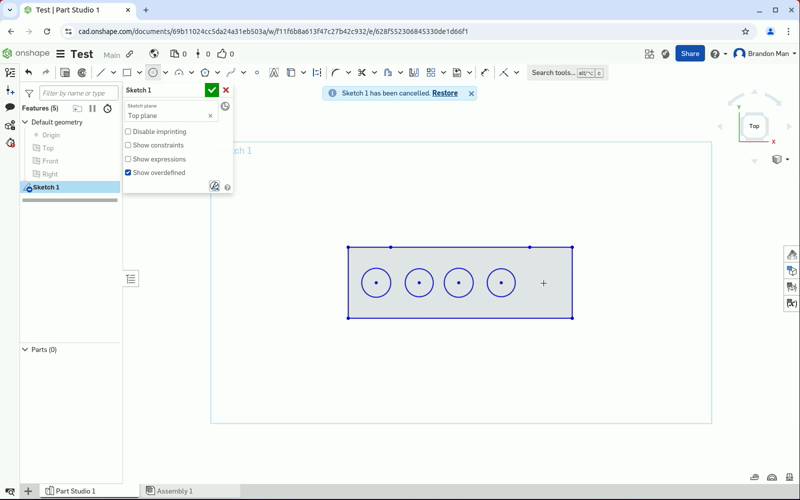
click(543, 282)
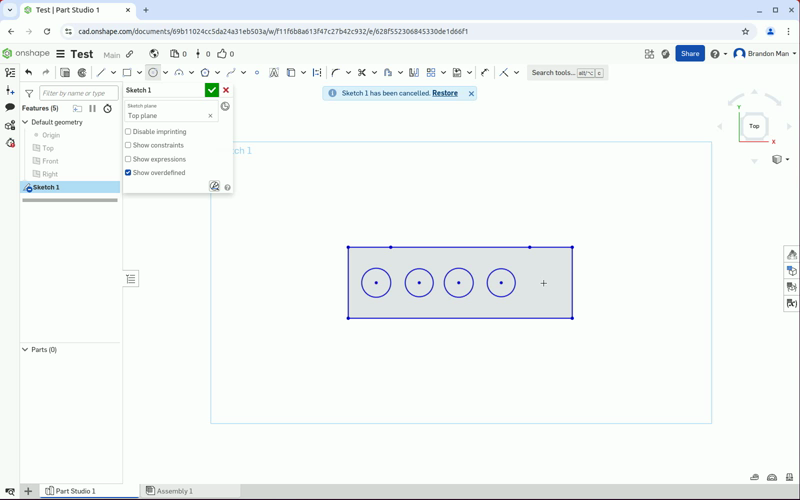
key_up(shift)
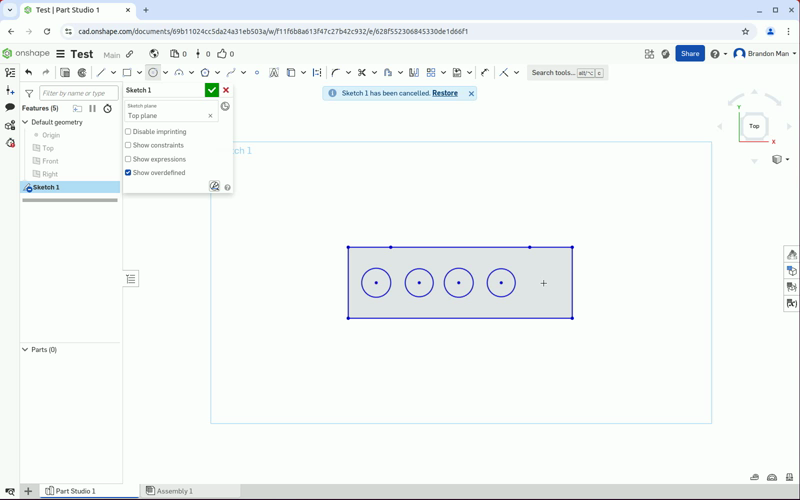
mouse_move(558, 282)
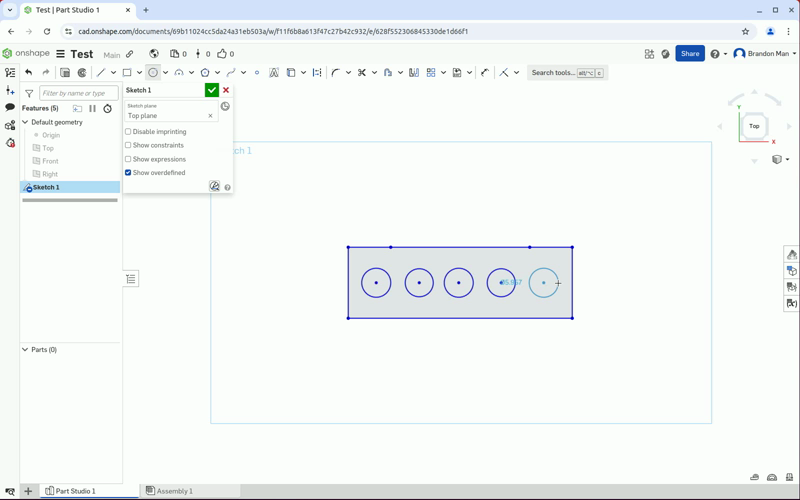
click(558, 282)
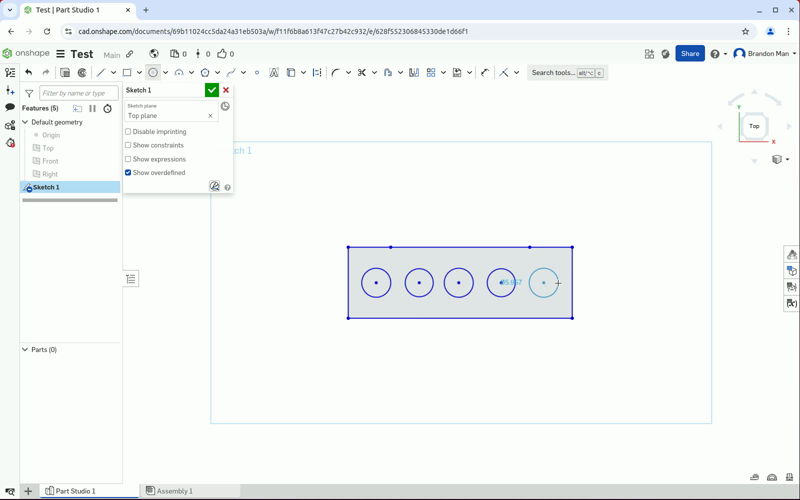
key(esc)
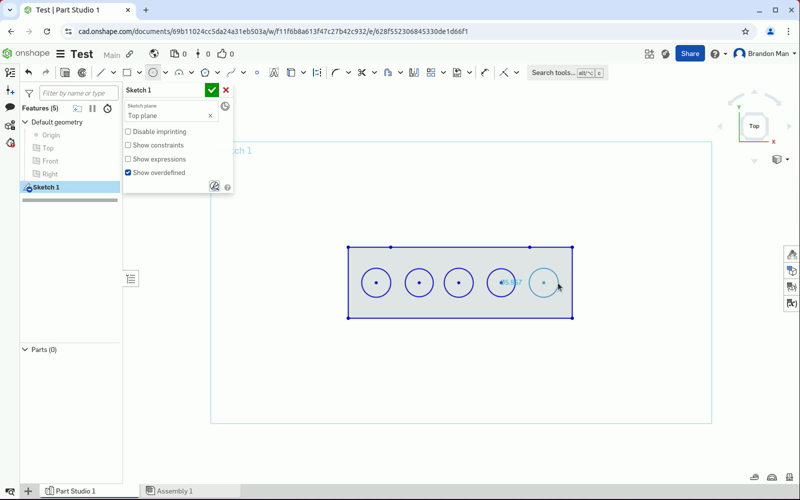
mouse_move(459, 305)
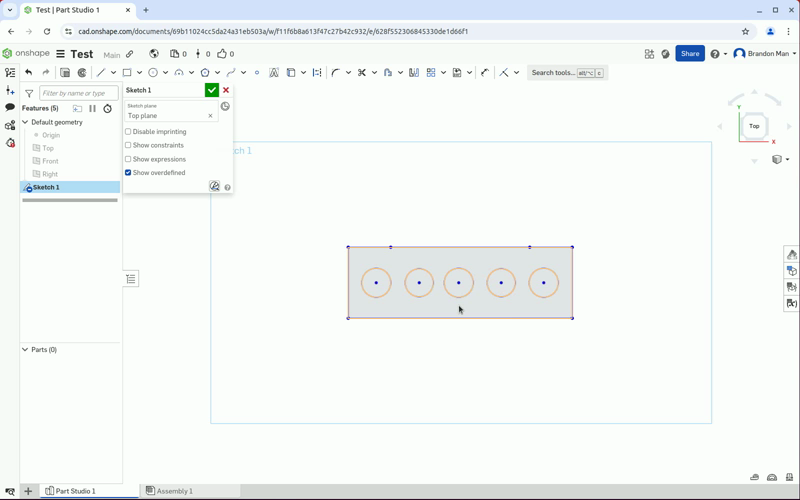
click(459, 305)
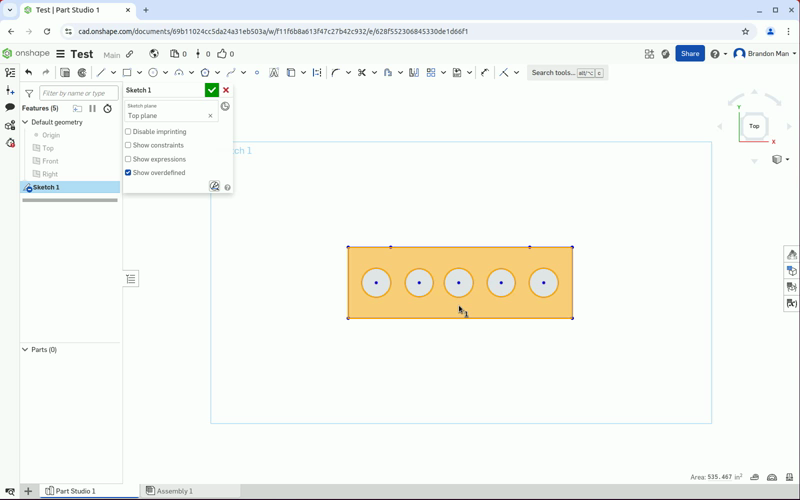
mouse_move(73, 352)
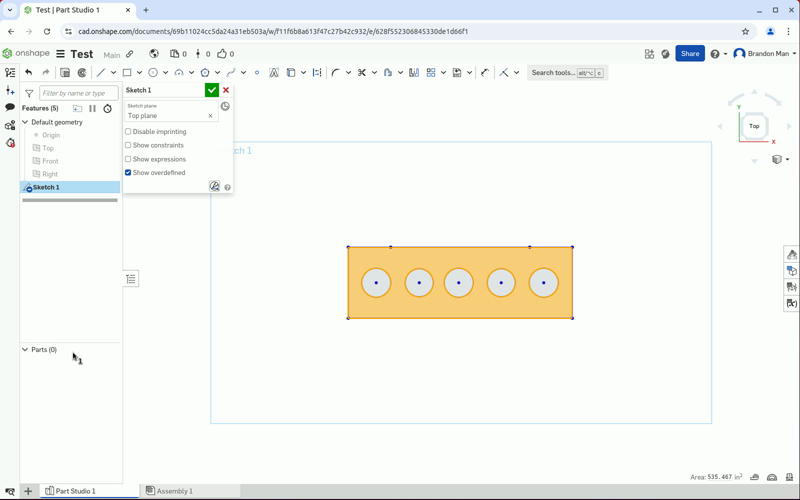
key(shift+y)
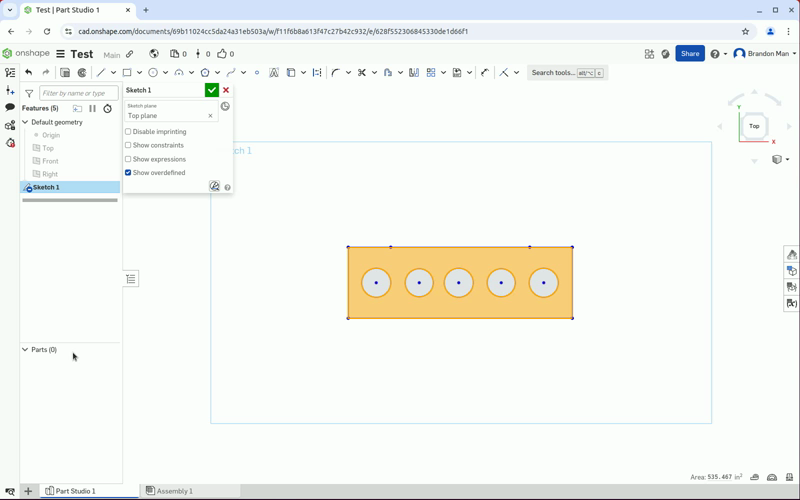
key(shift+e)
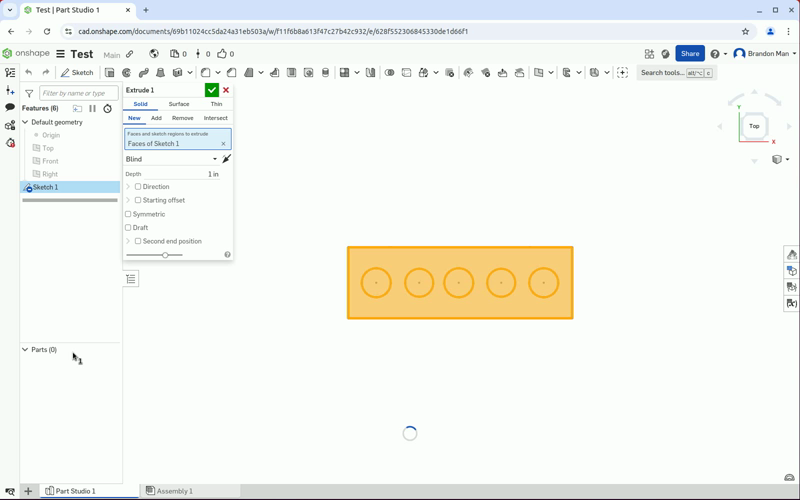
mouse_move(143, 106)
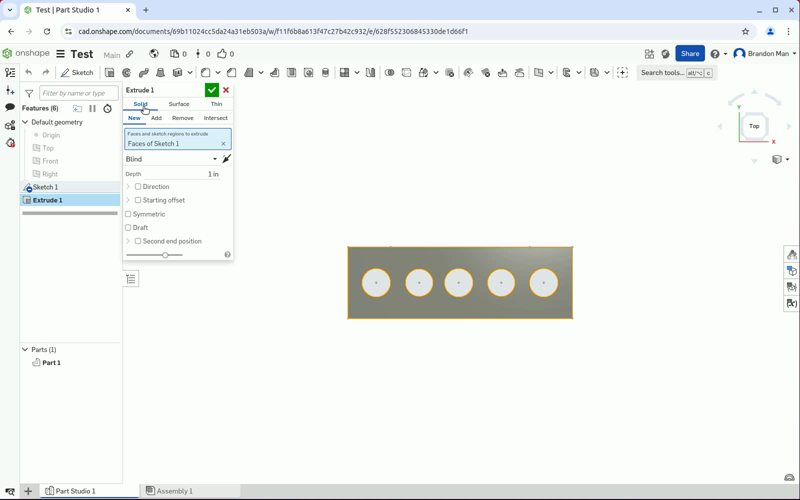
click(143, 106)
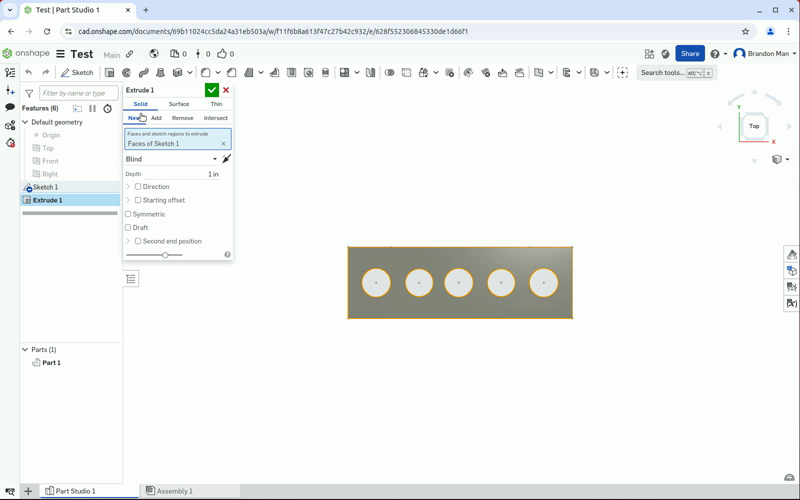
mouse_move(137, 120)
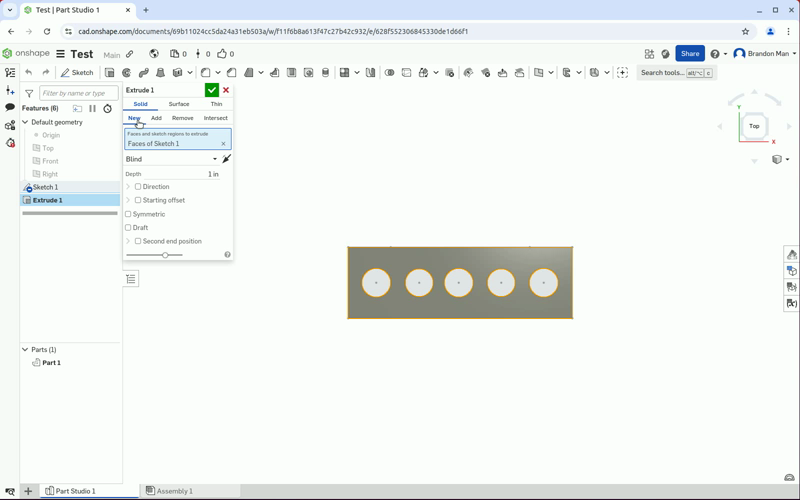
click(137, 120)
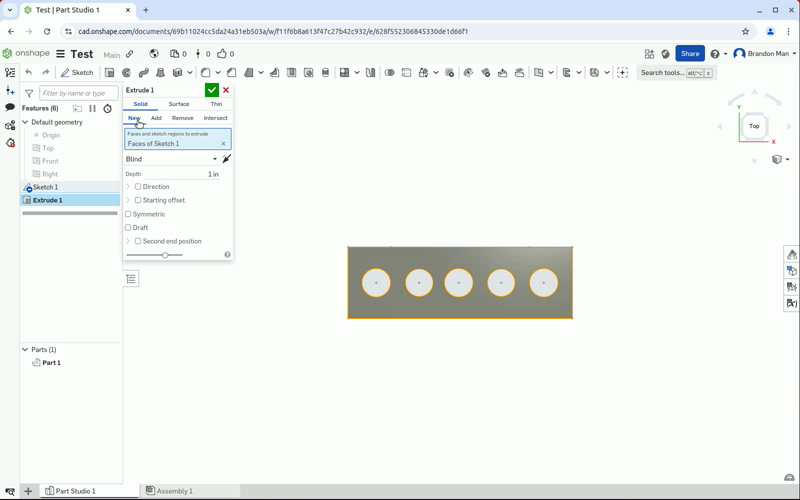
key(tab, 4)
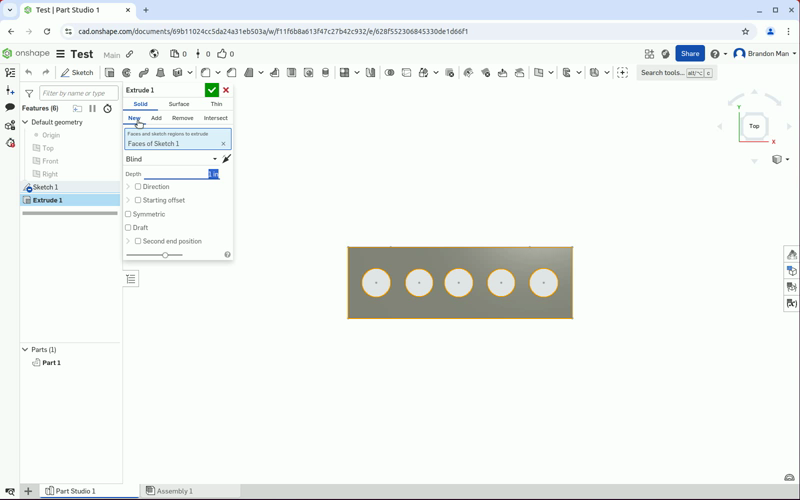
text(5.777)
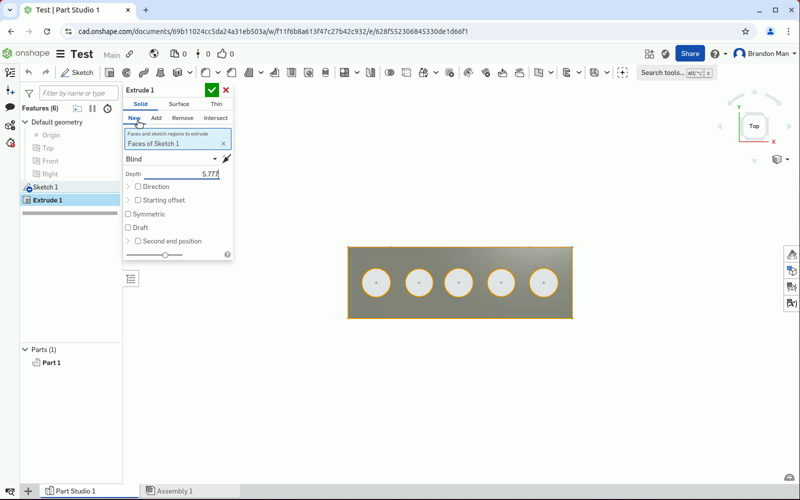
key(enter)
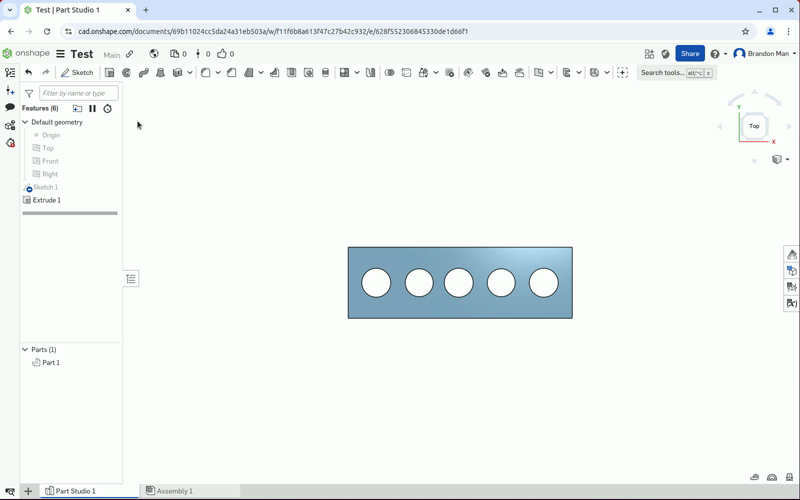
key(shift+h)
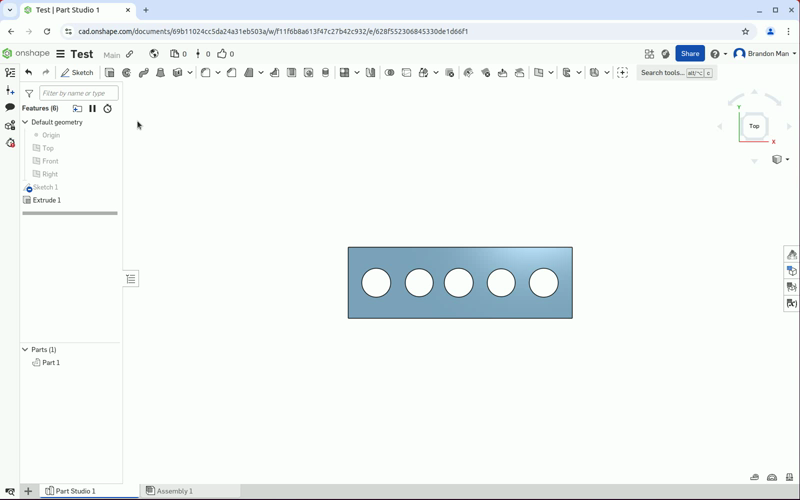
key(shift+h)
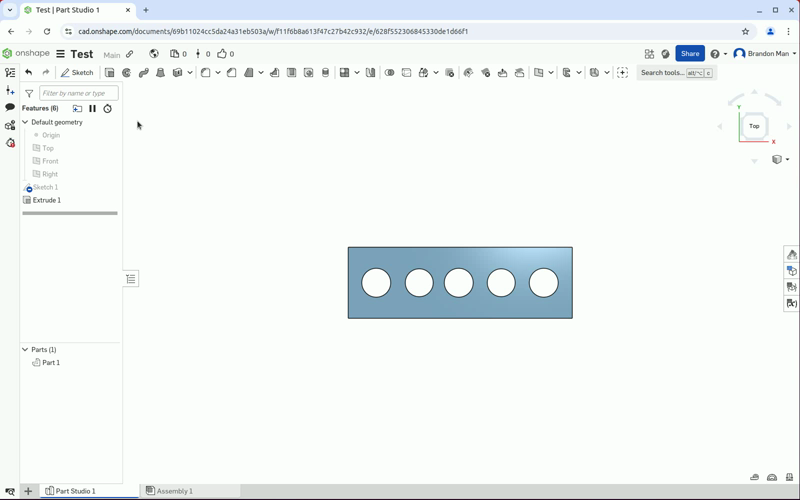
mouse_move(73, 189)
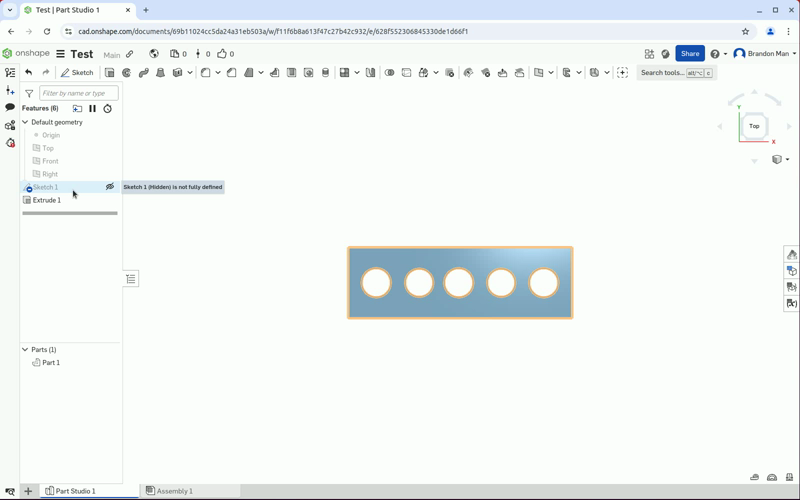
click(73, 189)
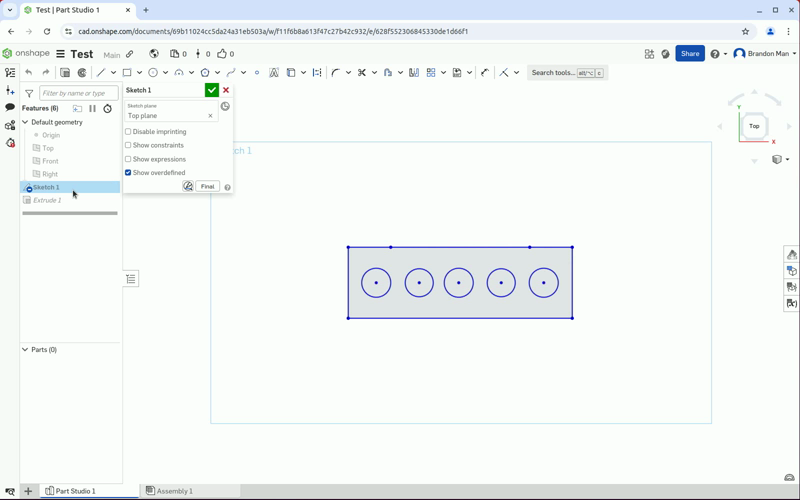
mouse_move(229, 92)
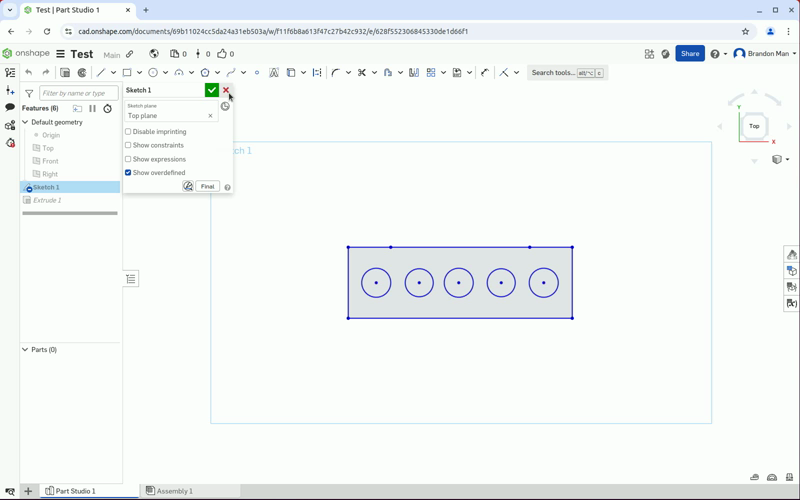
click(229, 92)
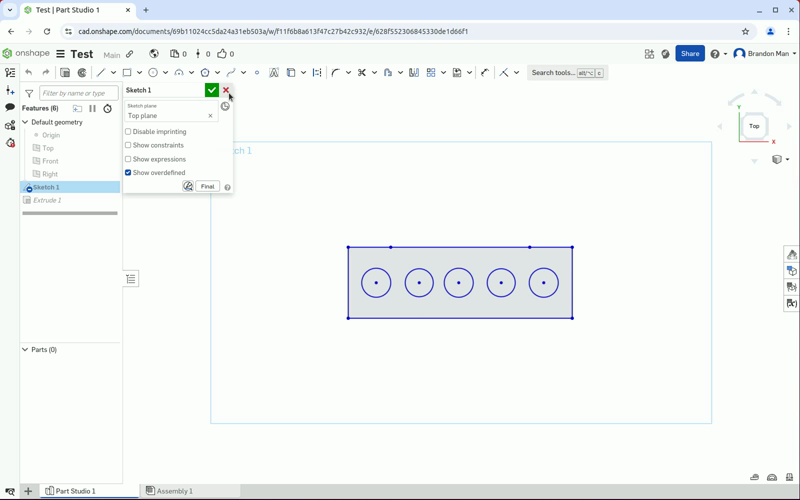
key(shift+s)
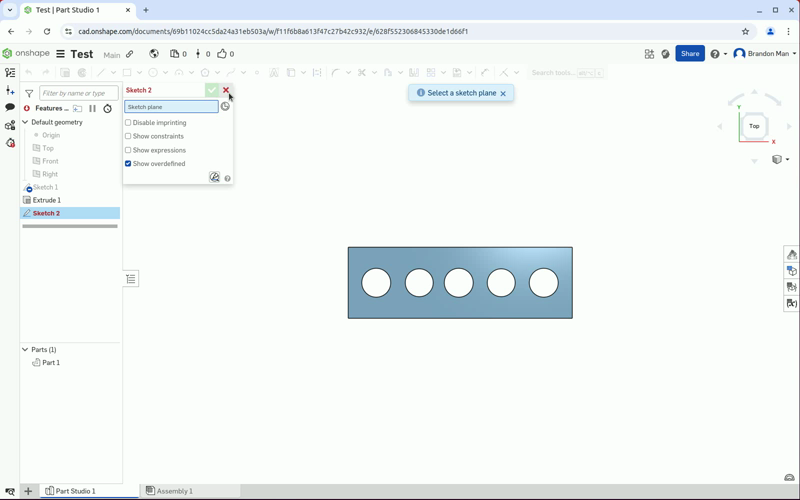
mouse_move(73, 150)
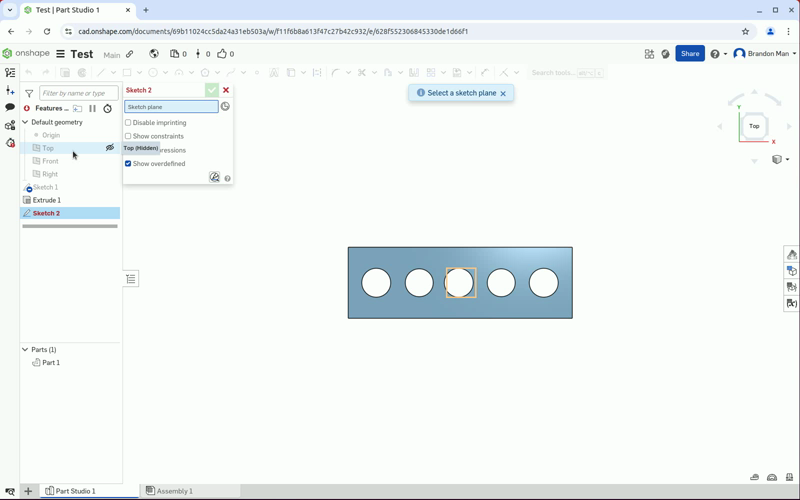
click(73, 150)
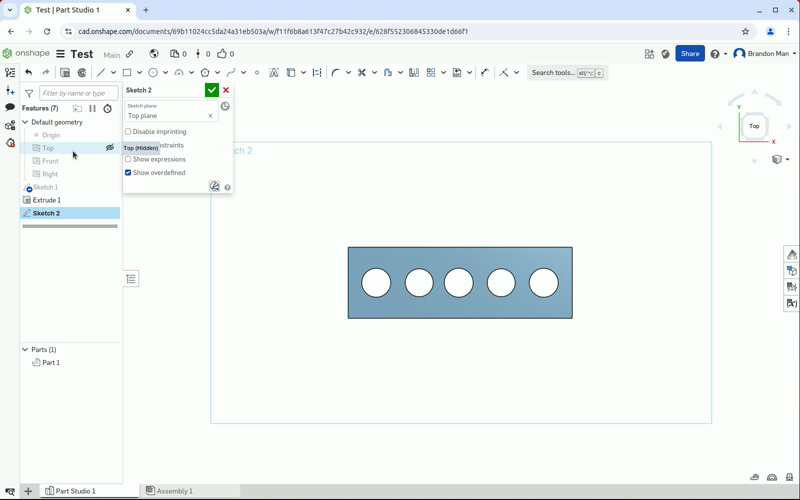
mouse_move(73, 352)
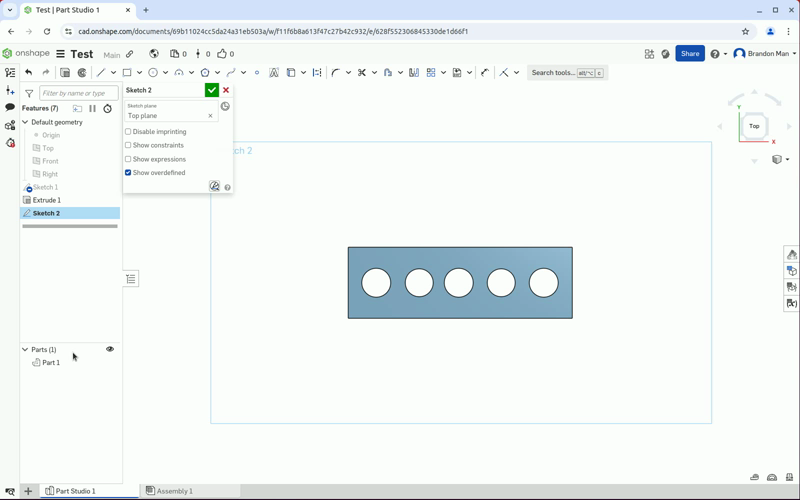
key(y)
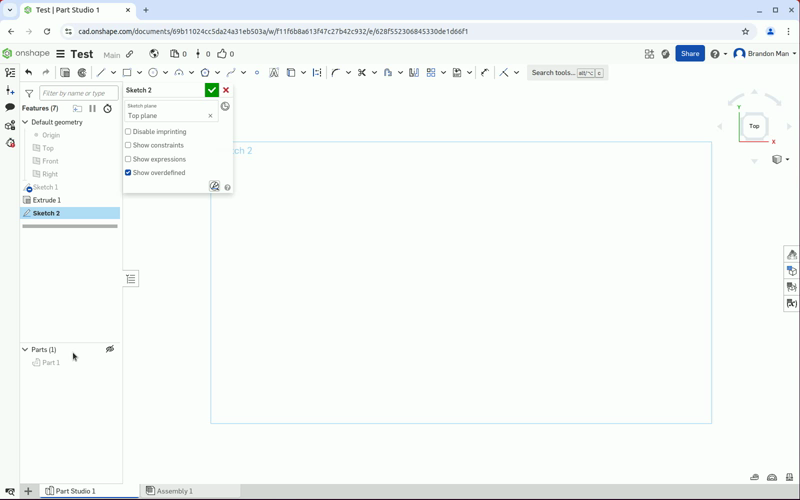
key(l)
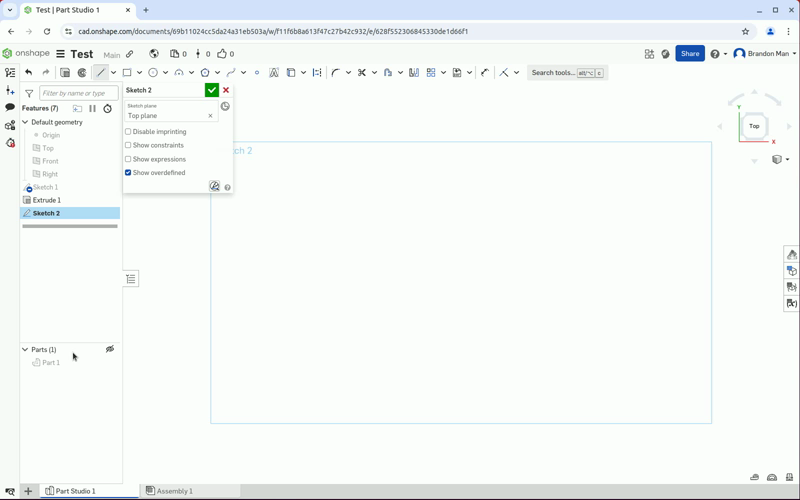
key_down(shift)
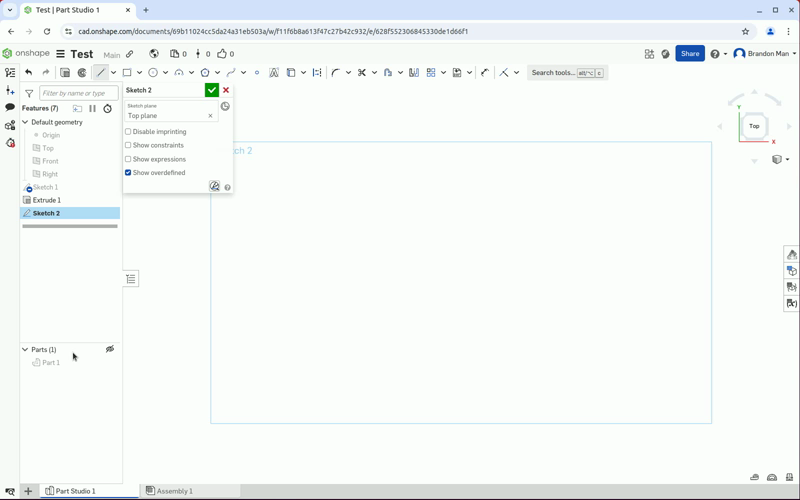
mouse_move(390, 247)
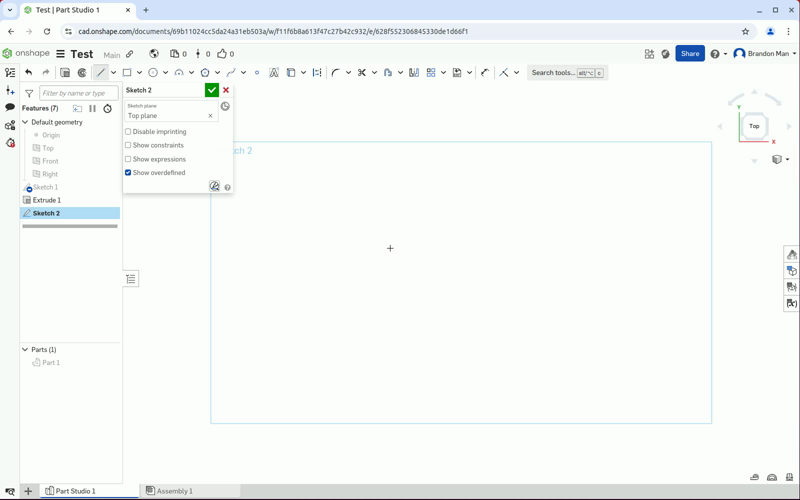
click(390, 247)
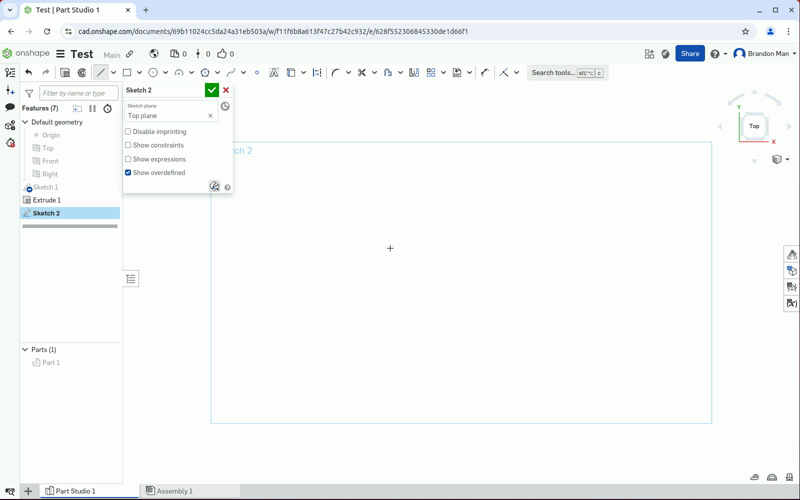
key_up(shift)
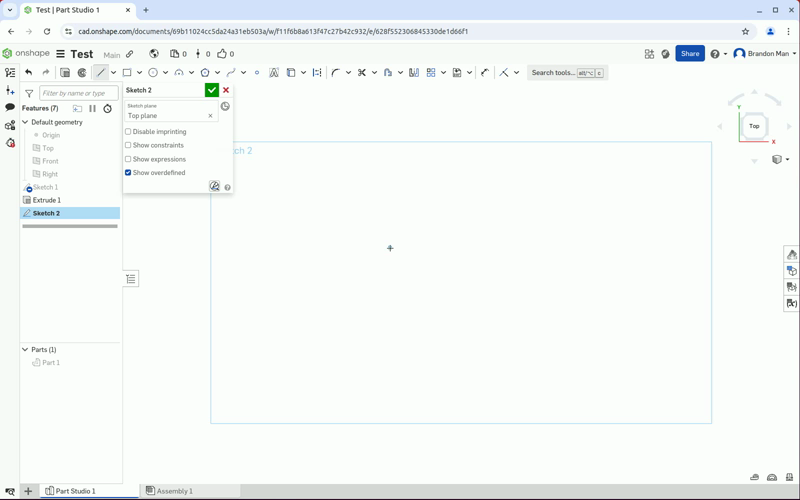
key_down(shift)
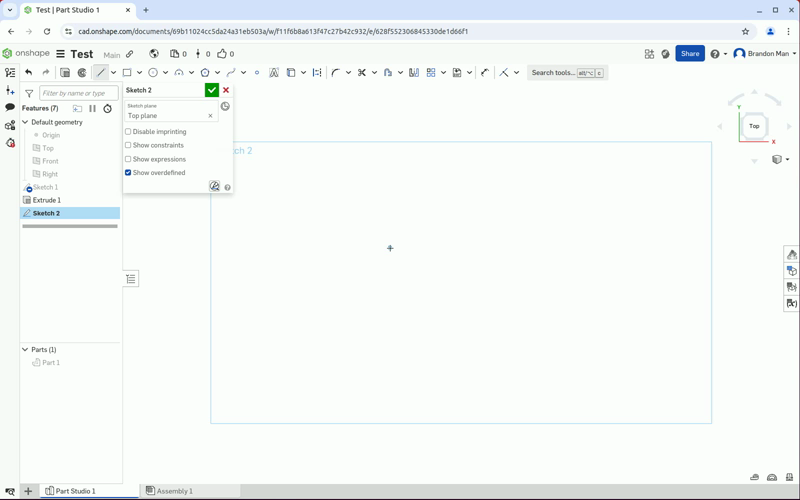
mouse_move(530, 247)
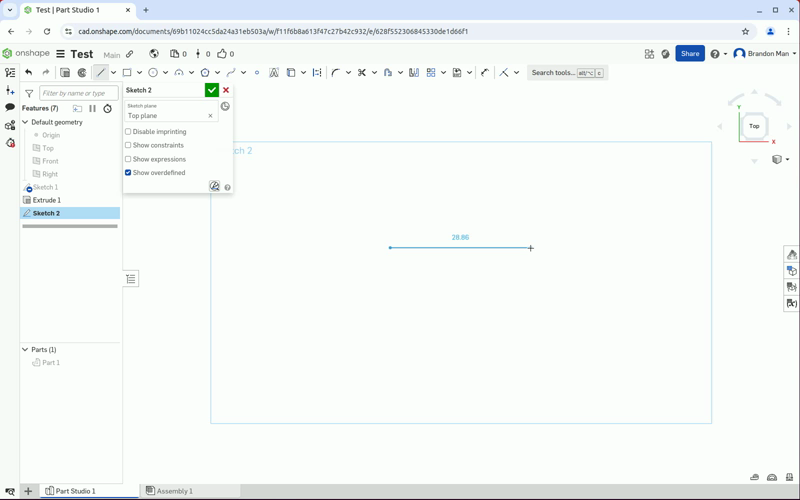
click(530, 247)
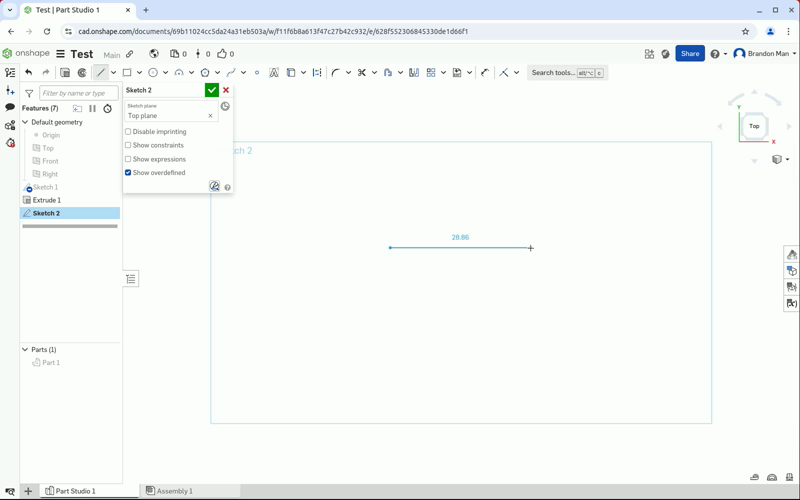
key_up(shift)
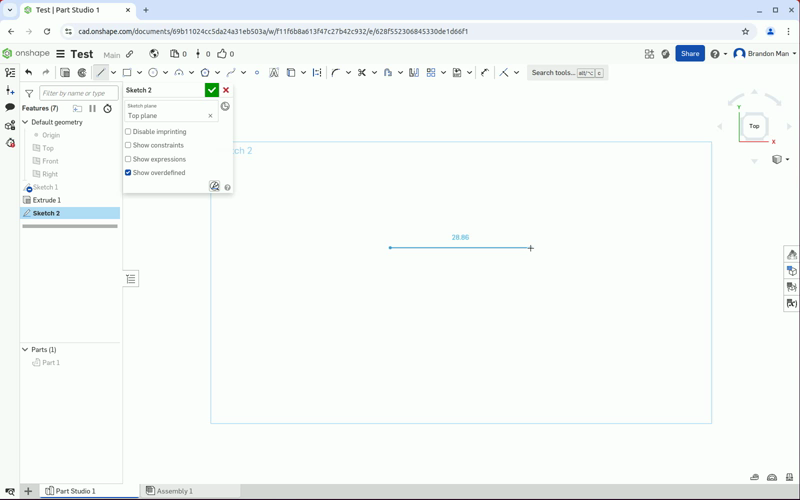
key_down(shift)
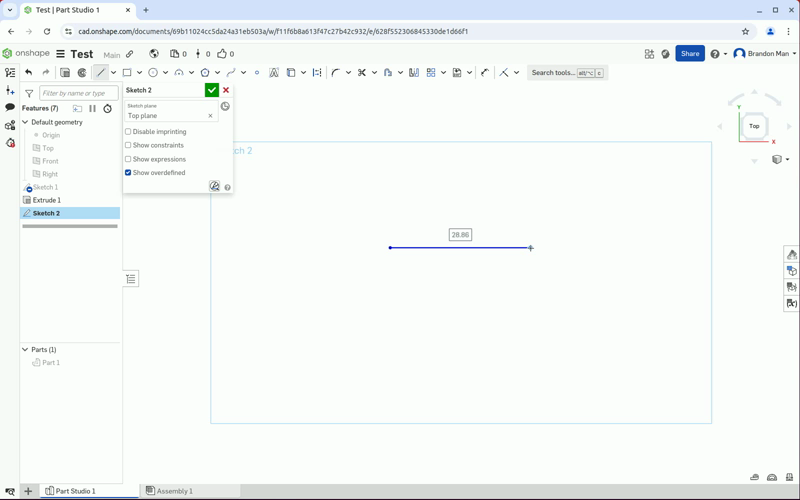
mouse_move(530, 177)
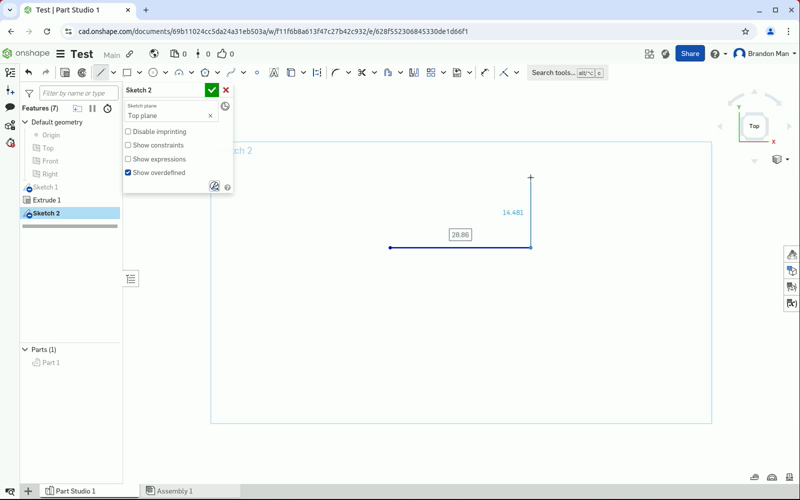
click(530, 177)
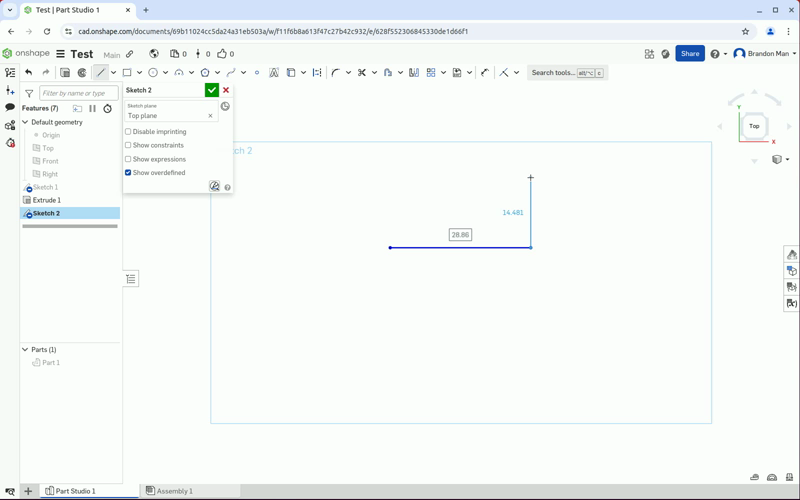
key_up(shift)
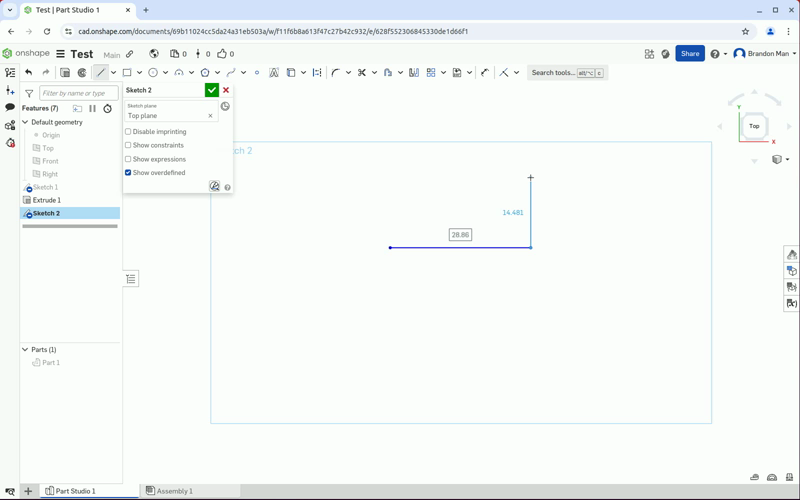
key_down(shift)
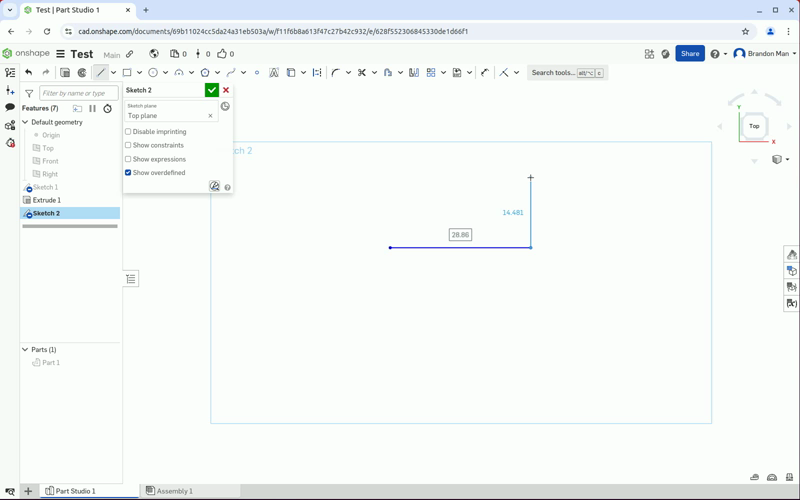
mouse_move(390, 177)
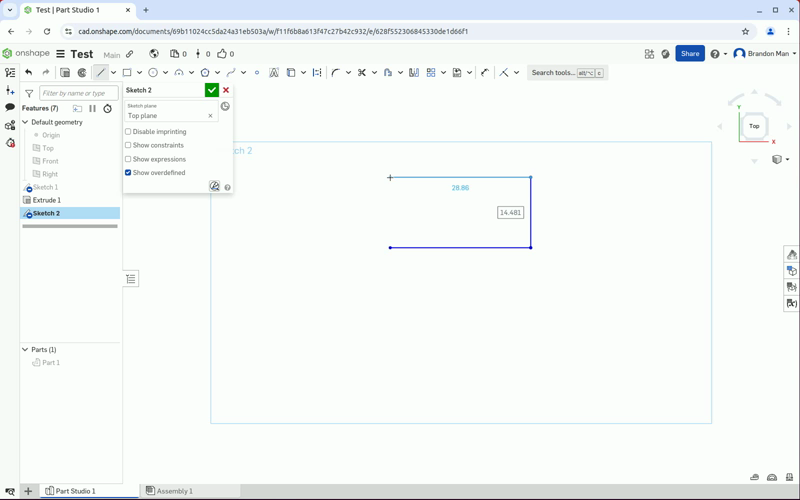
click(390, 177)
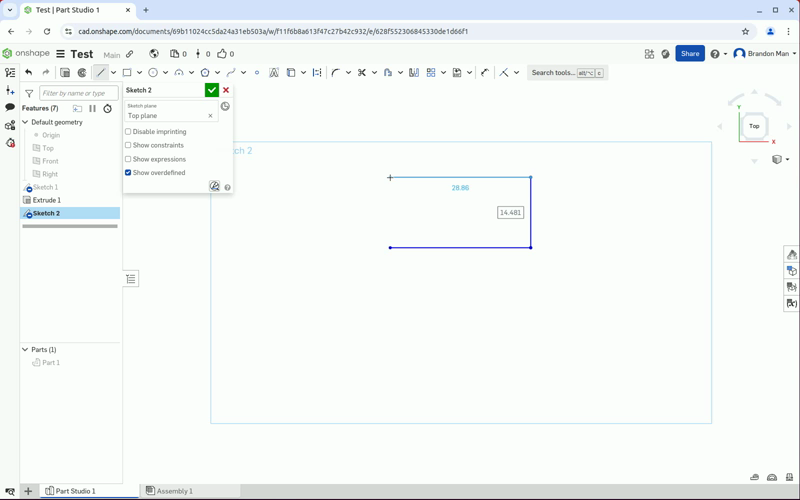
key_up(shift)
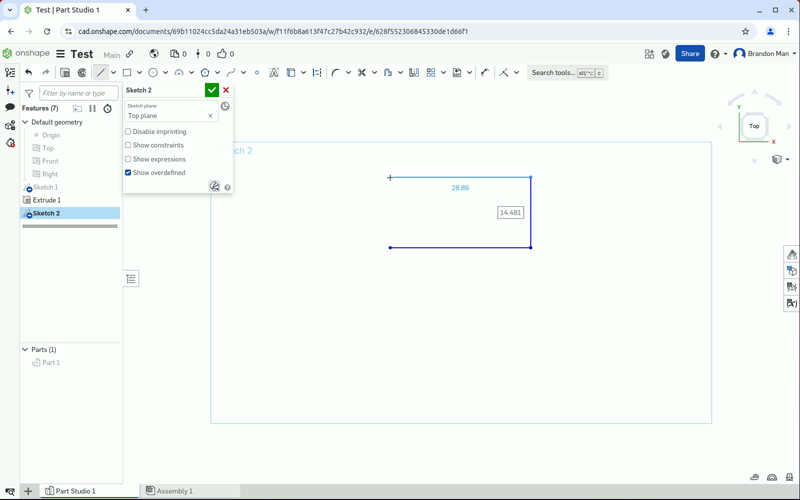
key_down(shift)
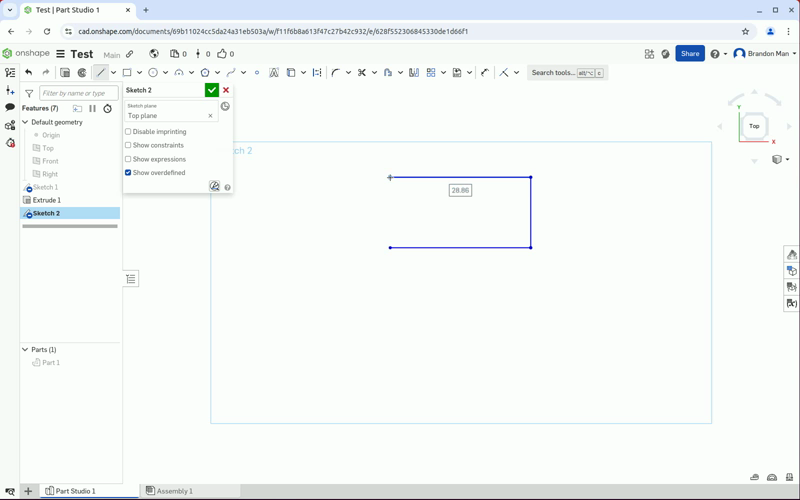
mouse_move(390, 247)
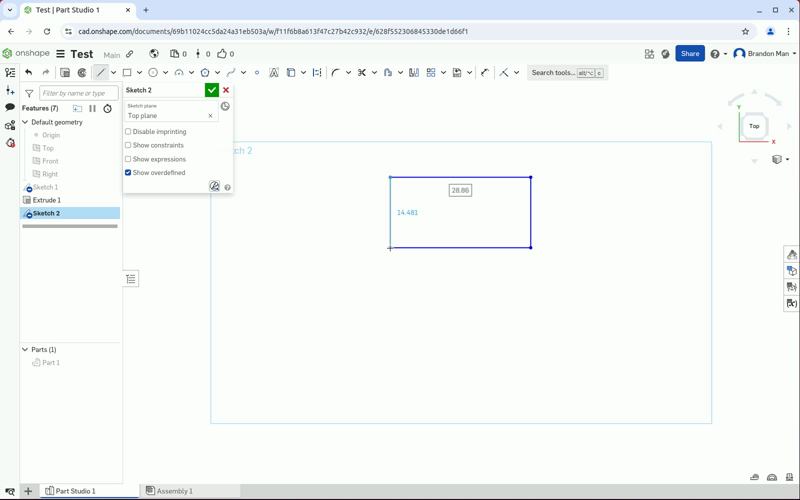
key_up(shift)
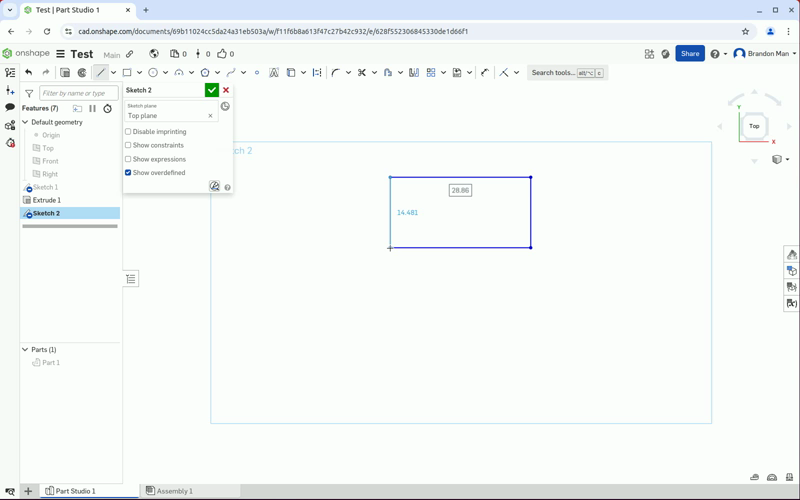
click(390, 247)
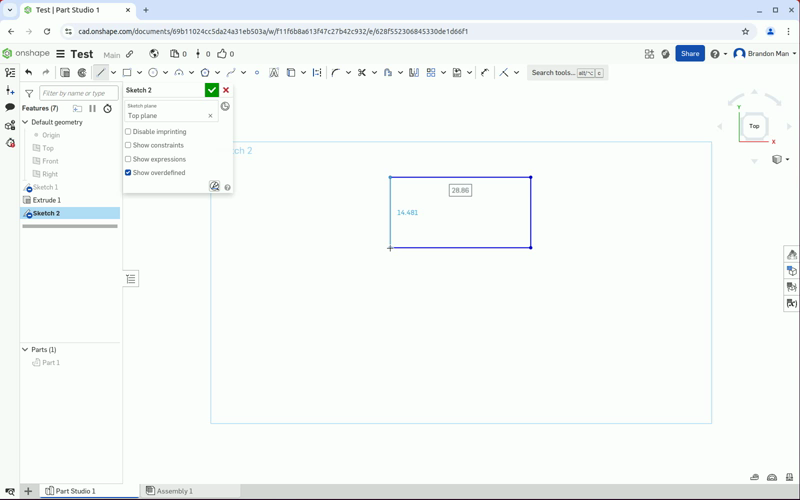
key(esc)
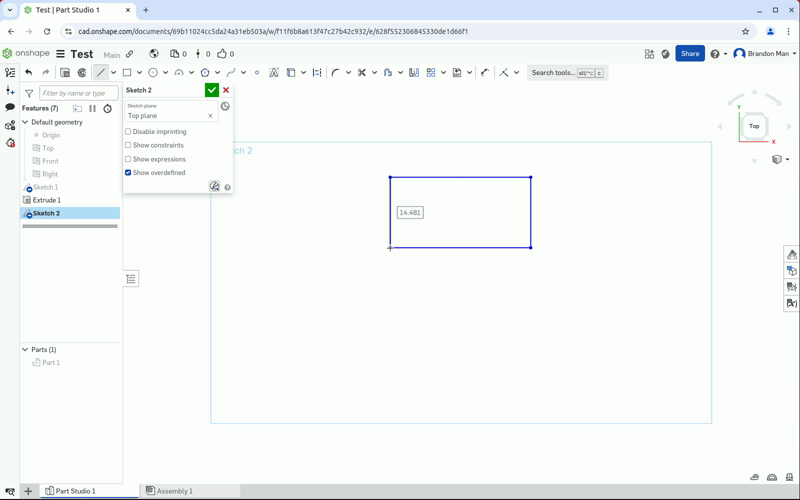
mouse_move(485, 223)
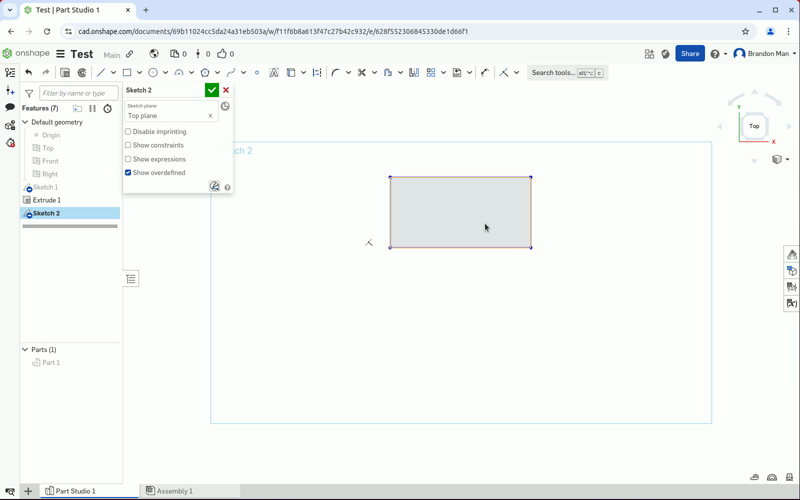
click(485, 223)
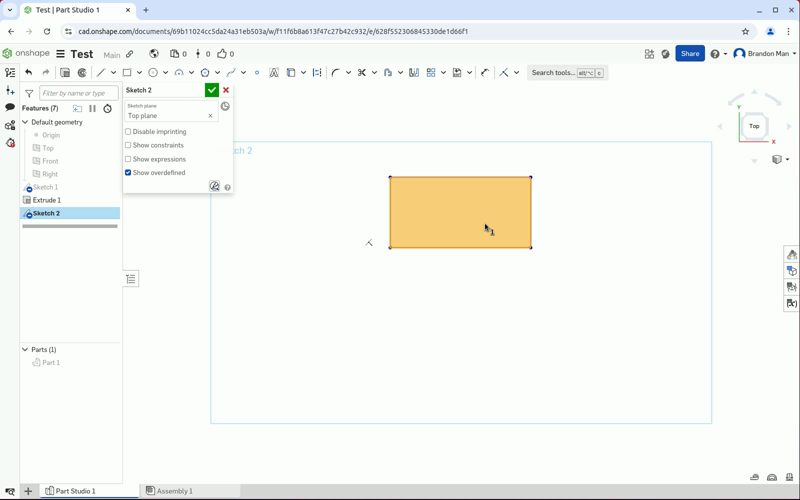
mouse_move(73, 352)
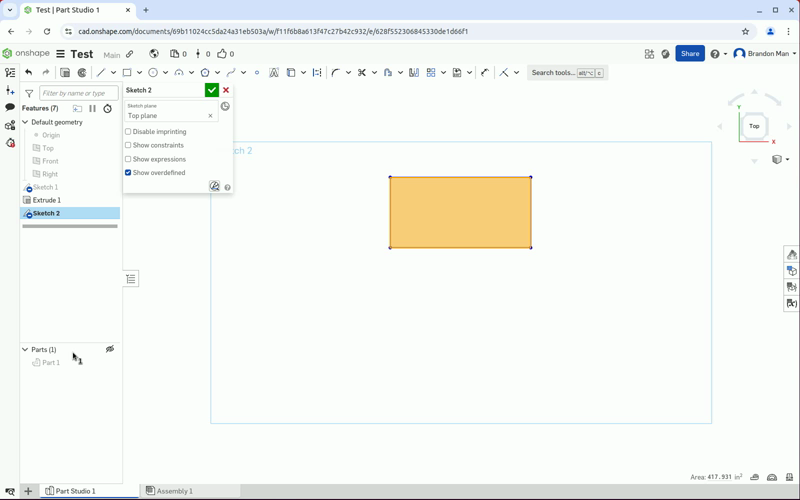
key(shift+y)
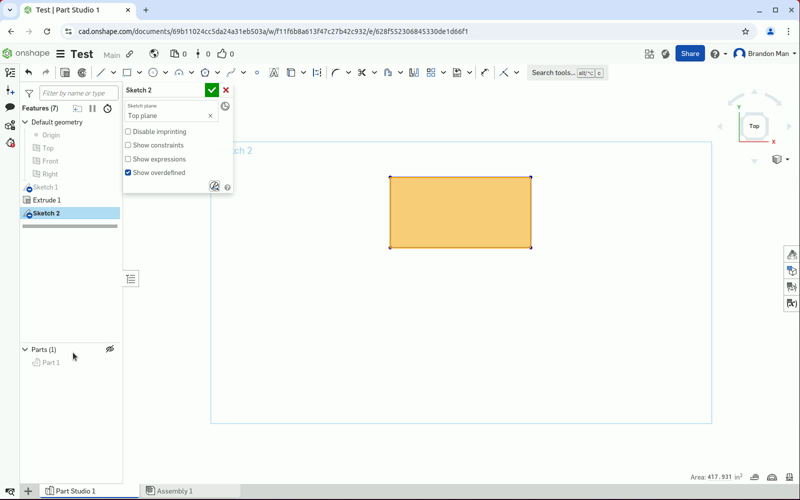
key(shift+e)
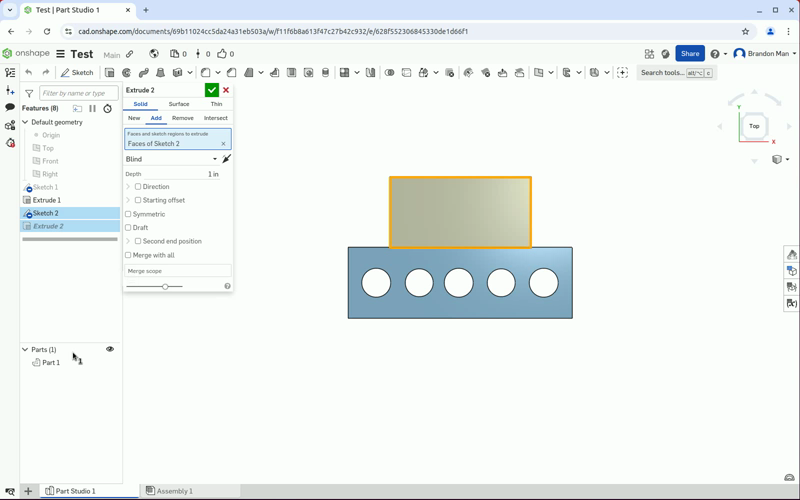
mouse_move(143, 106)
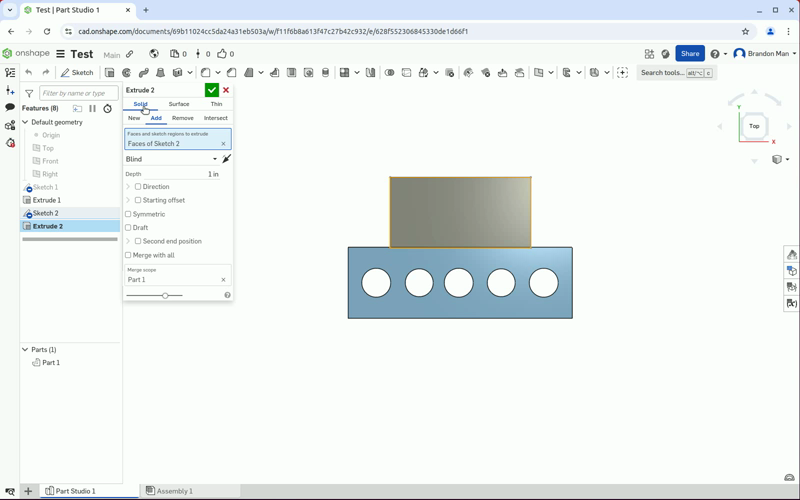
click(143, 106)
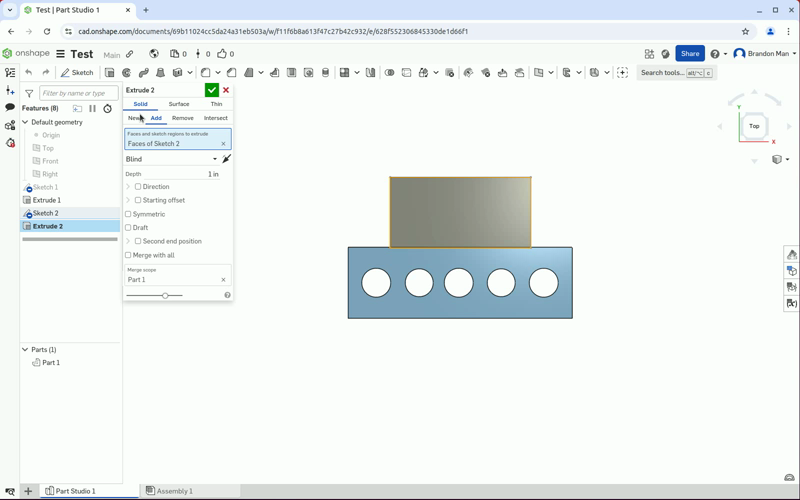
mouse_move(137, 120)
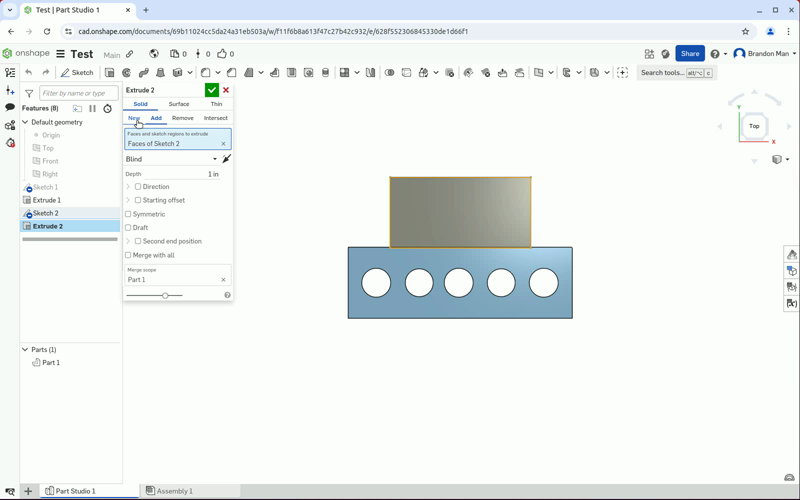
click(137, 120)
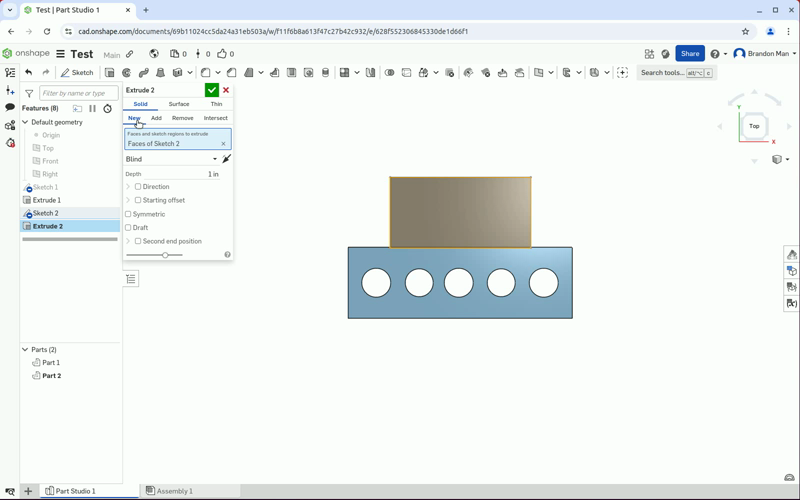
key(tab, 4)
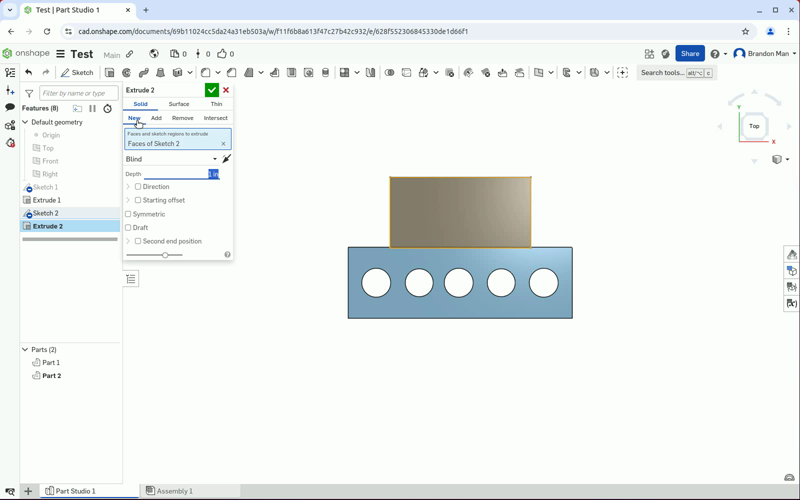
text(5.777)
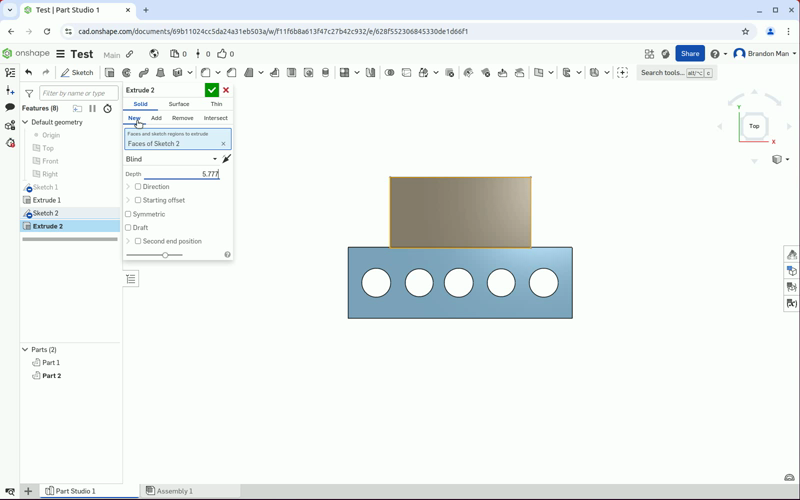
key(enter)
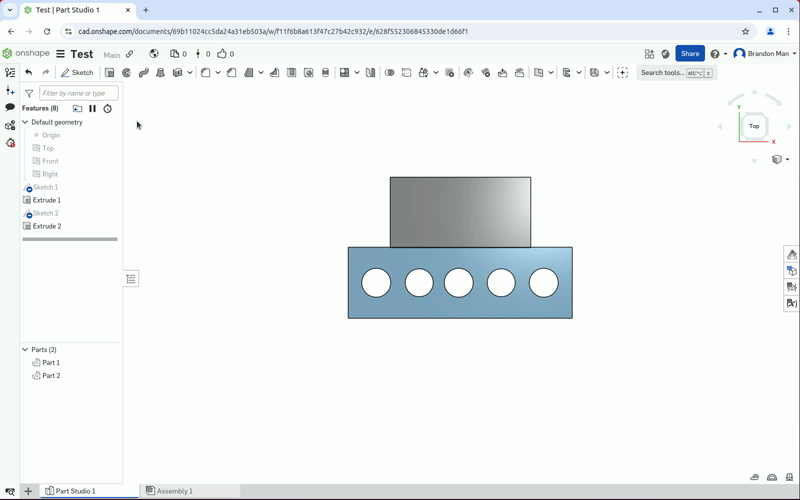
key(shift+h)
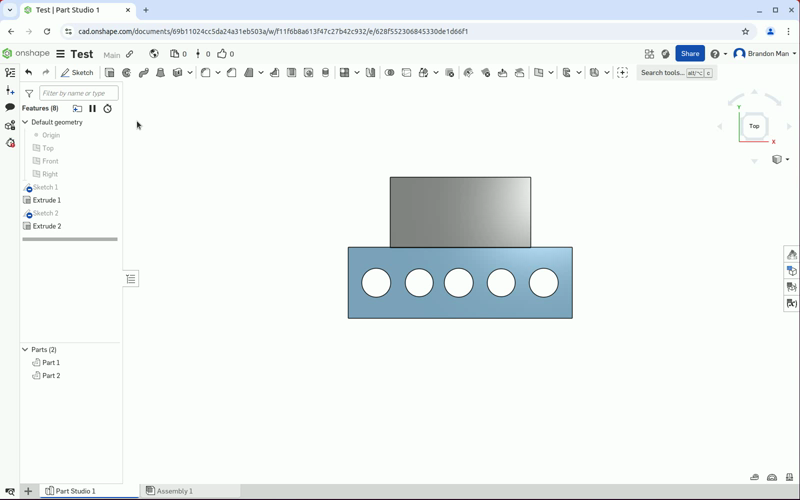
key(shift+h)
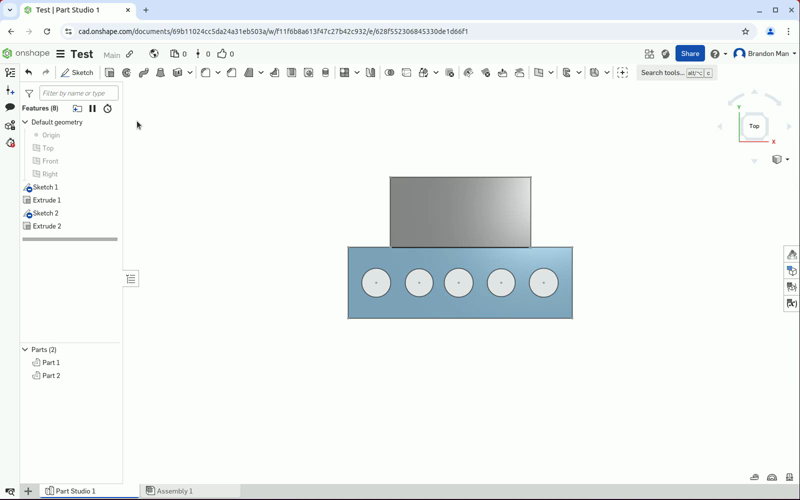
key(shift+7)
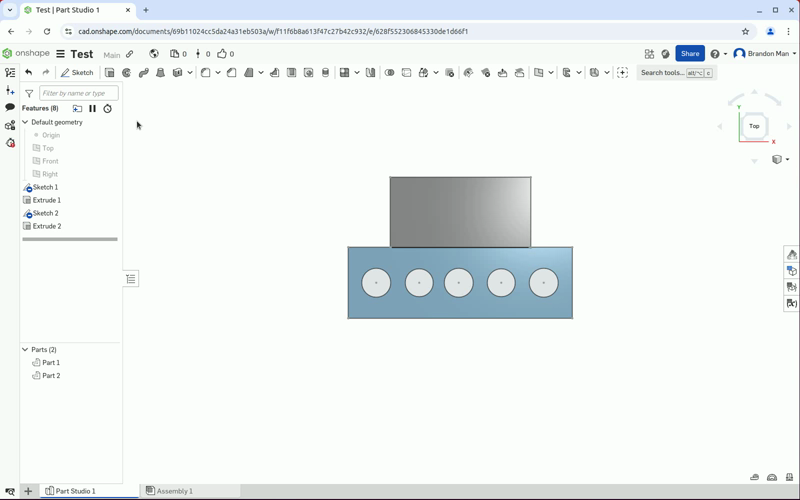
key(up, 3)
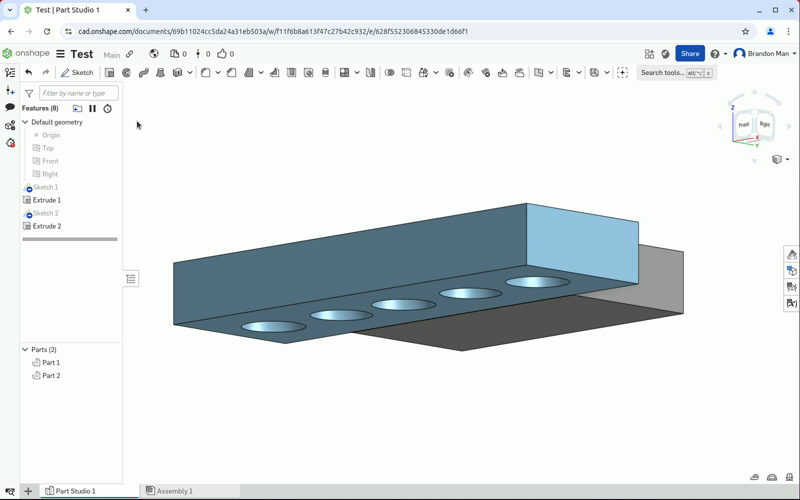
key(left, 3)
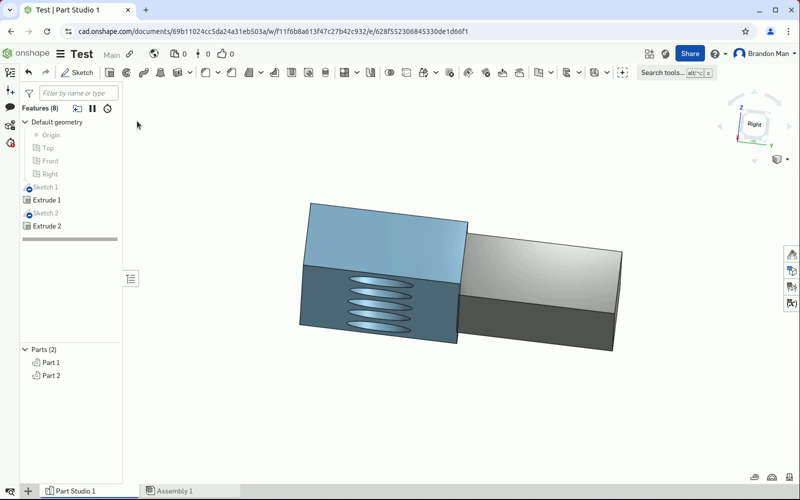
key(right, 3)
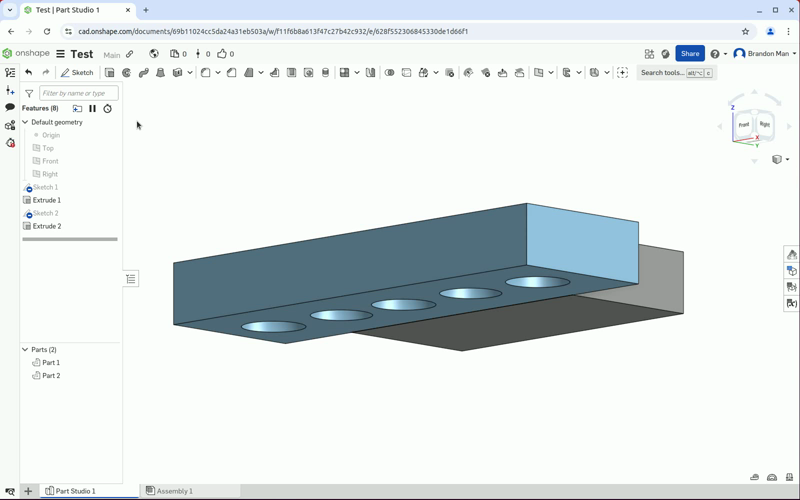
key(down, 3)
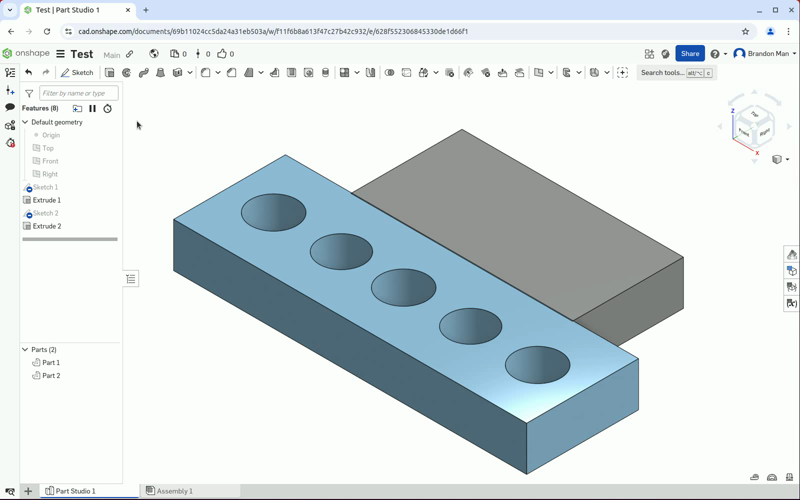
mouse_move(73, 189)
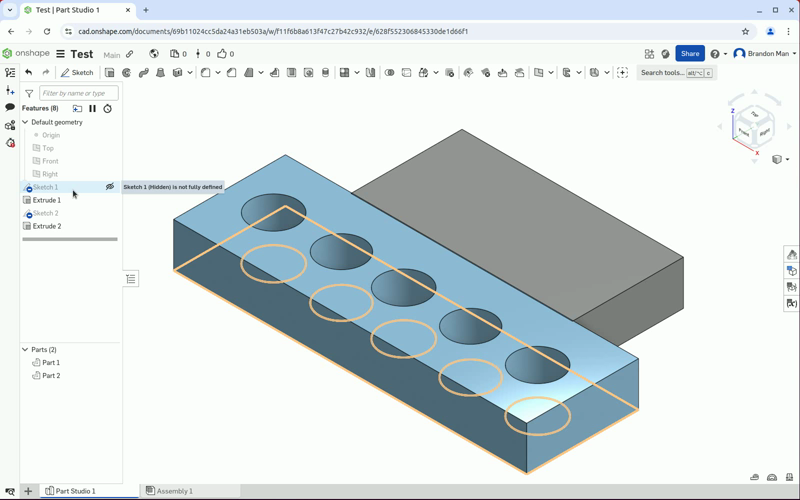
click(73, 189)